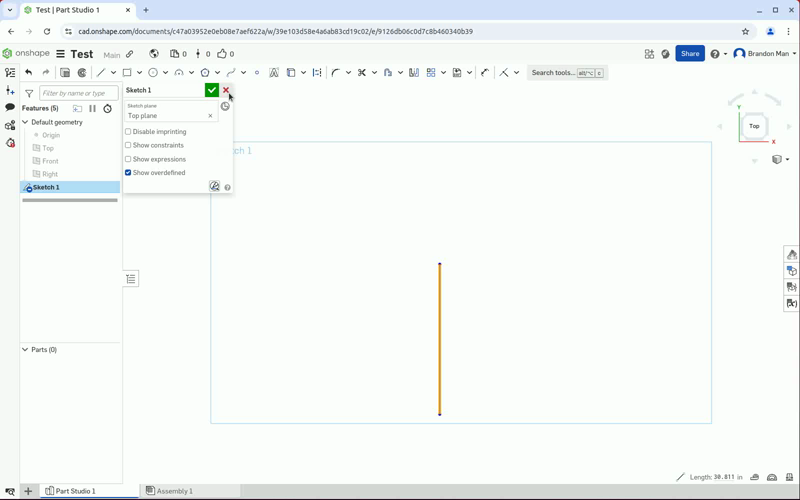
key(shift+h)
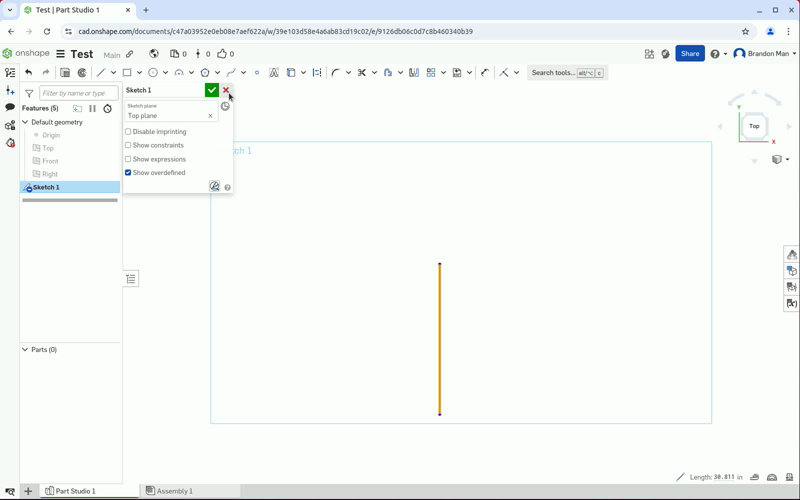
key(shift+s)
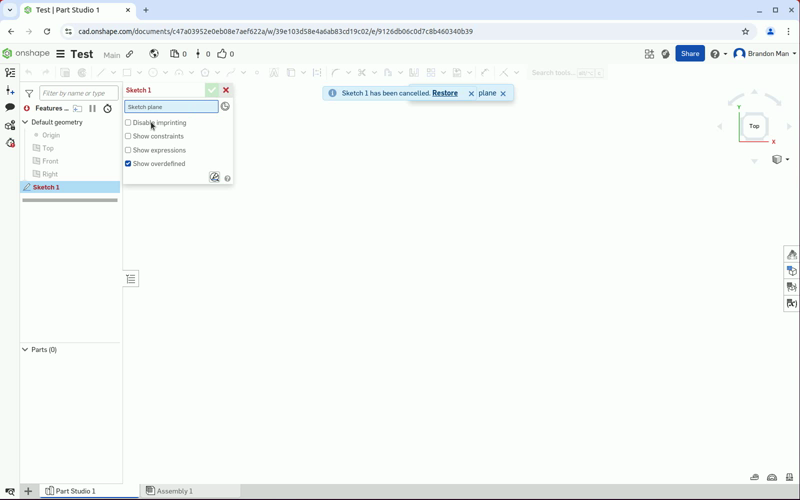
mouse_move(73, 150)
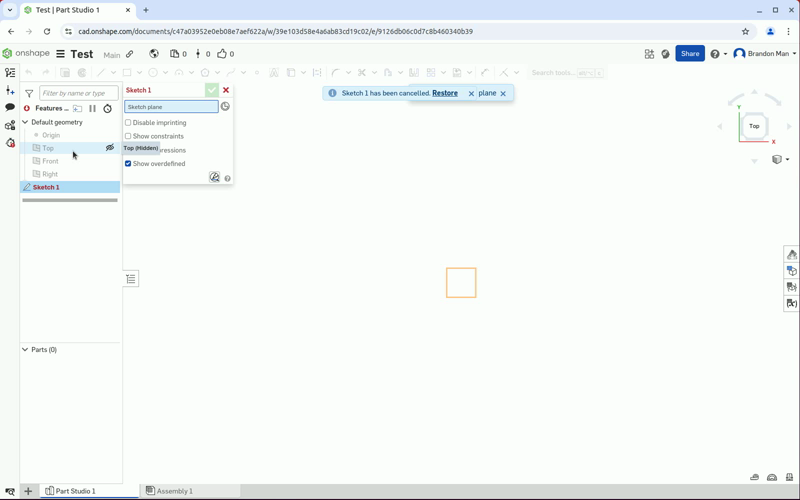
click(73, 150)
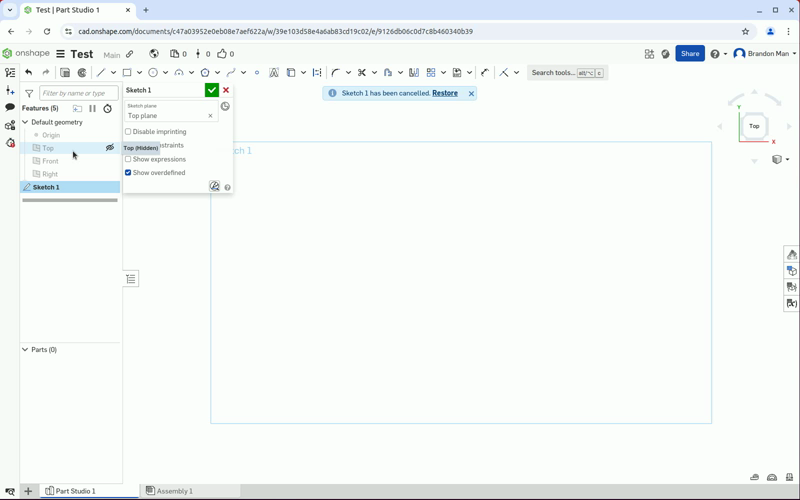
mouse_move(73, 352)
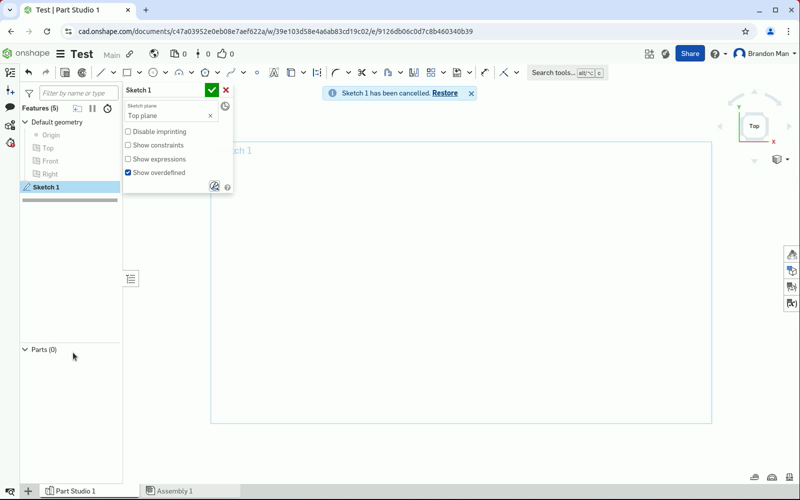
key(y)
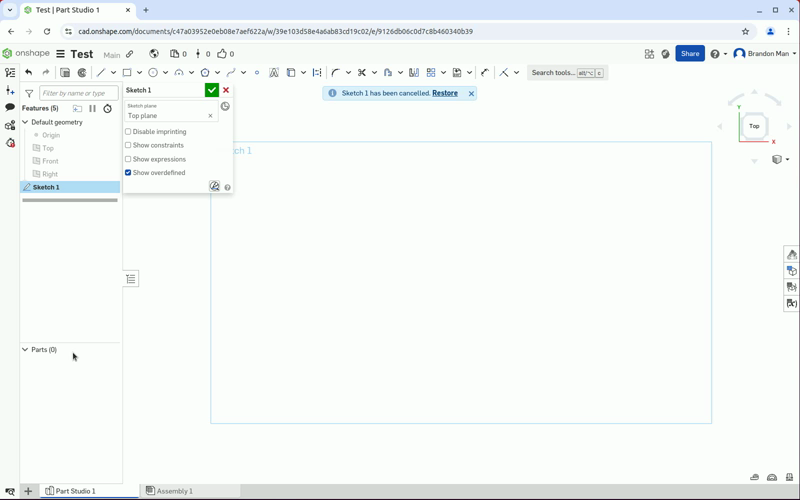
key(l)
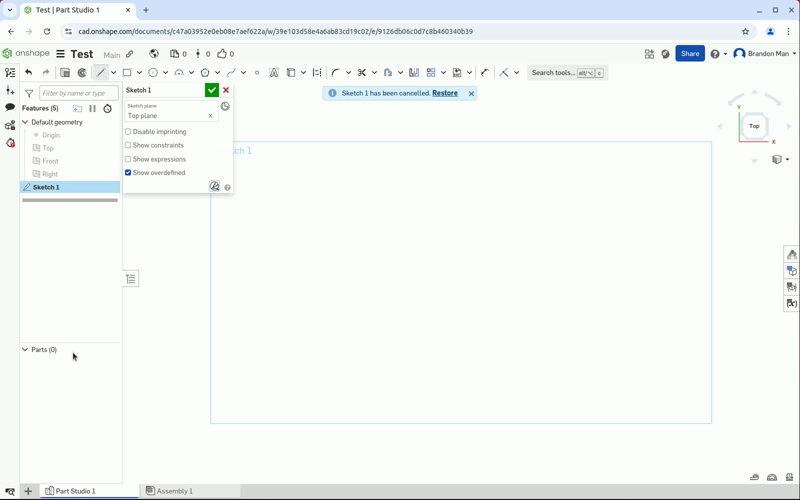
key_down(shift)
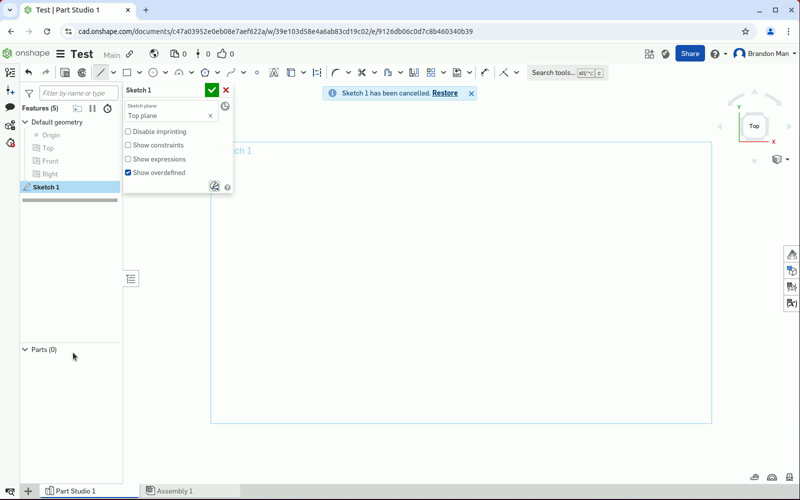
mouse_move(447, 299)
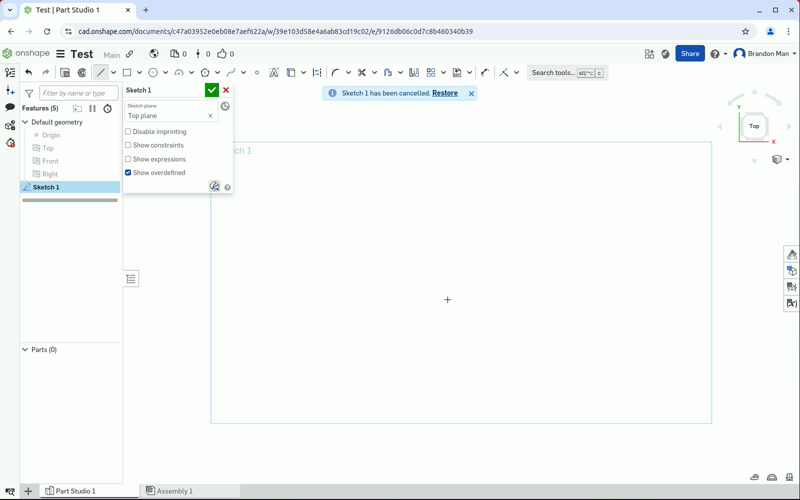
click(447, 299)
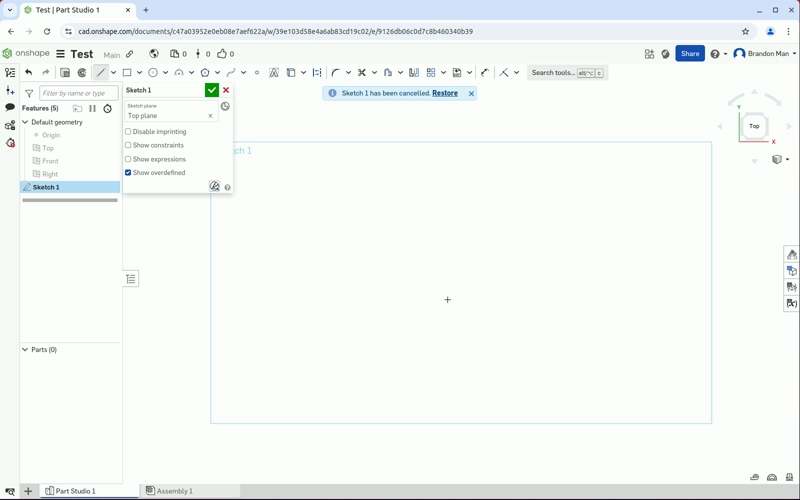
key_up(shift)
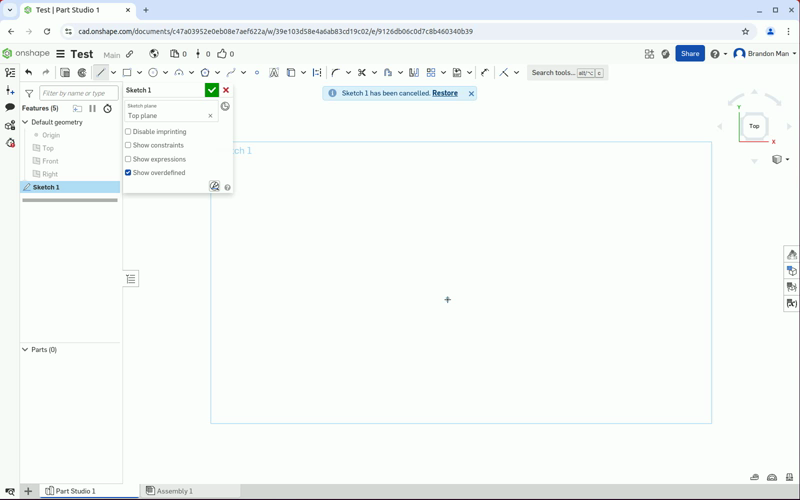
key_down(shift)
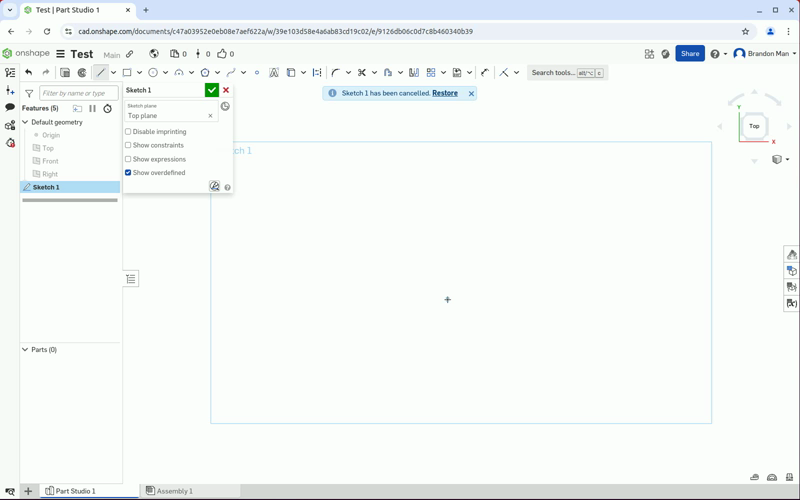
mouse_move(477, 299)
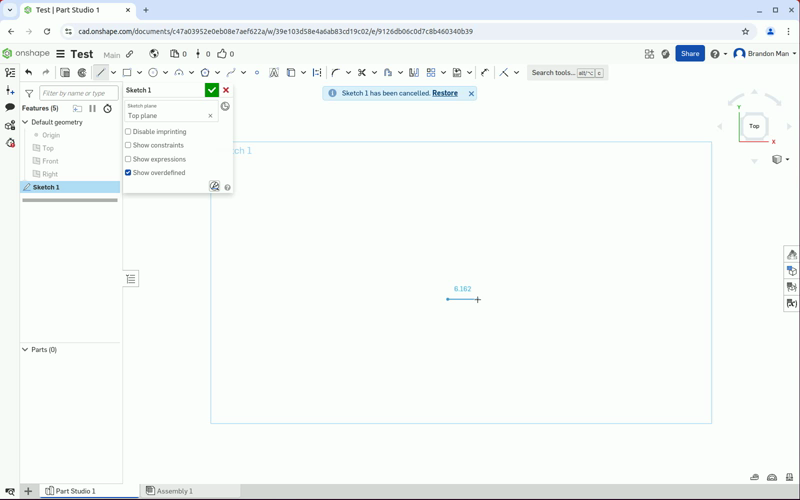
mouse_move(474, 299)
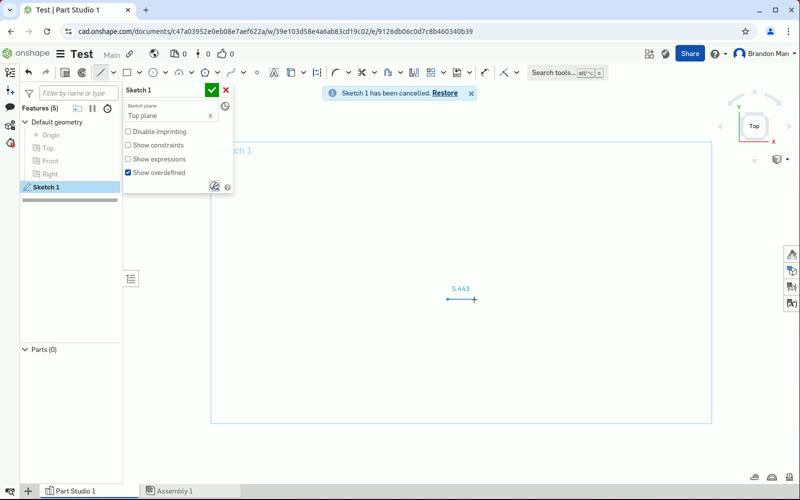
click(474, 299)
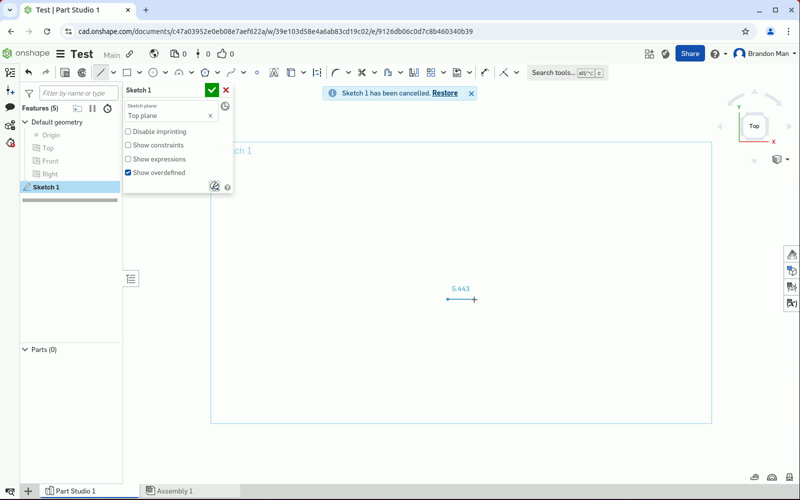
key_up(shift)
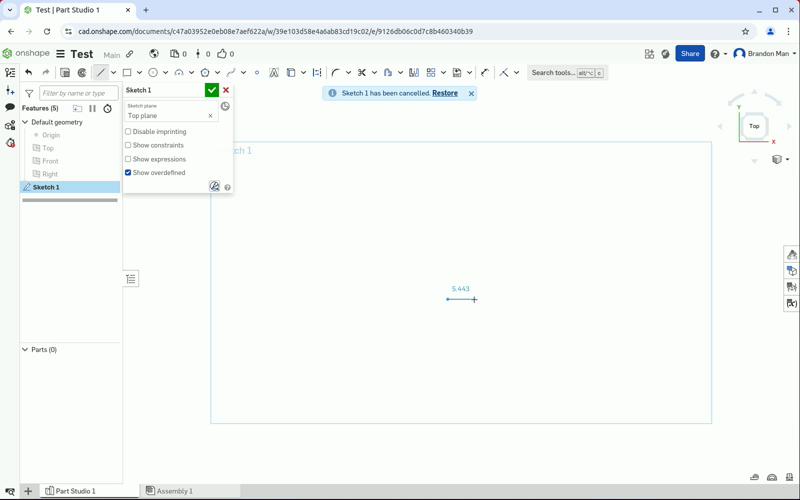
key_down(shift)
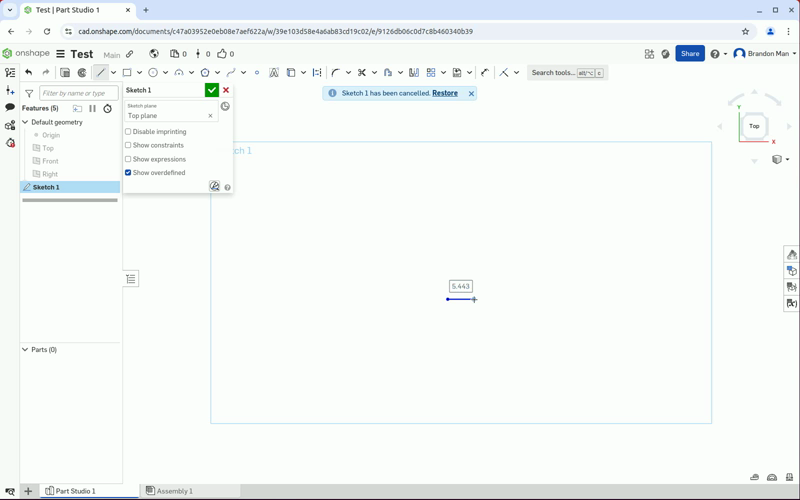
mouse_move(504, 299)
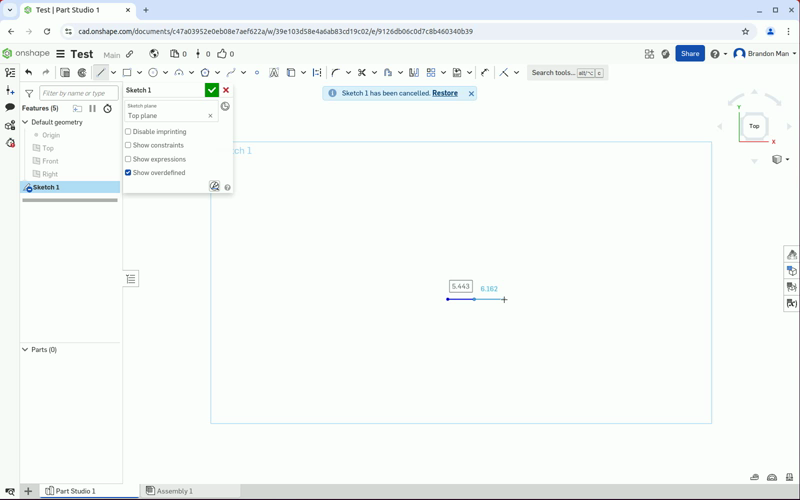
mouse_move(474, 264)
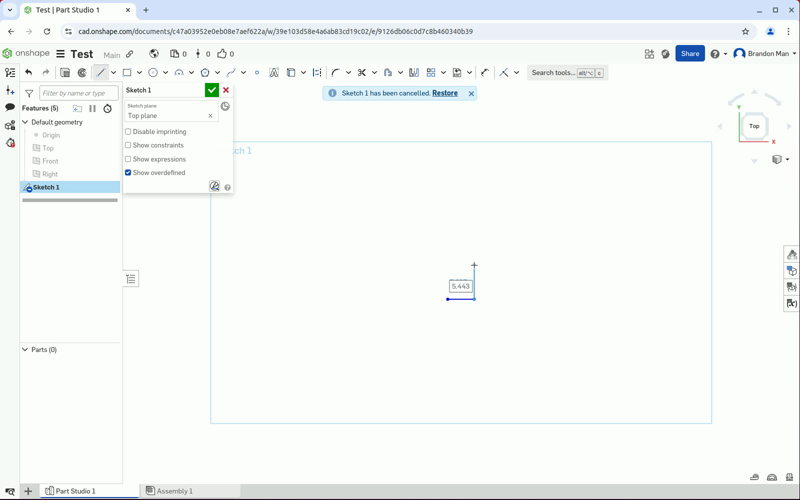
click(474, 264)
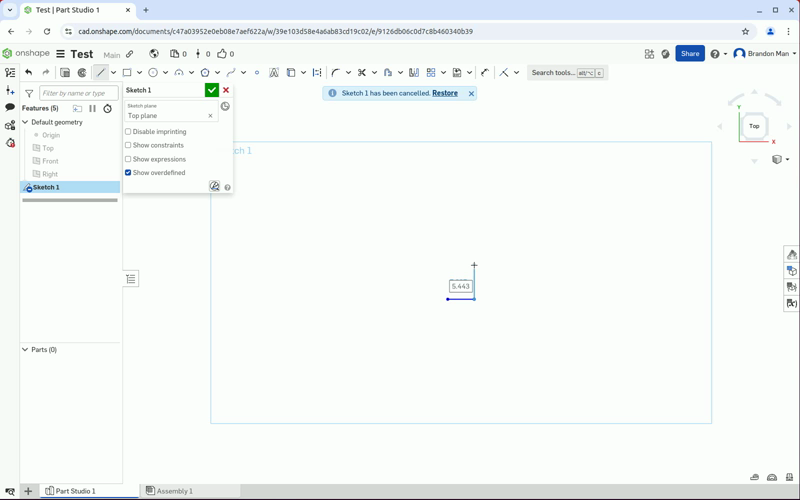
key_up(shift)
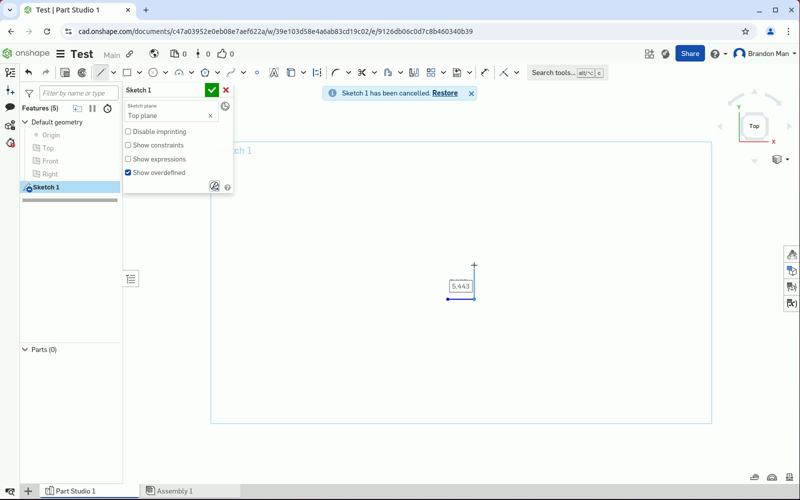
key_down(shift)
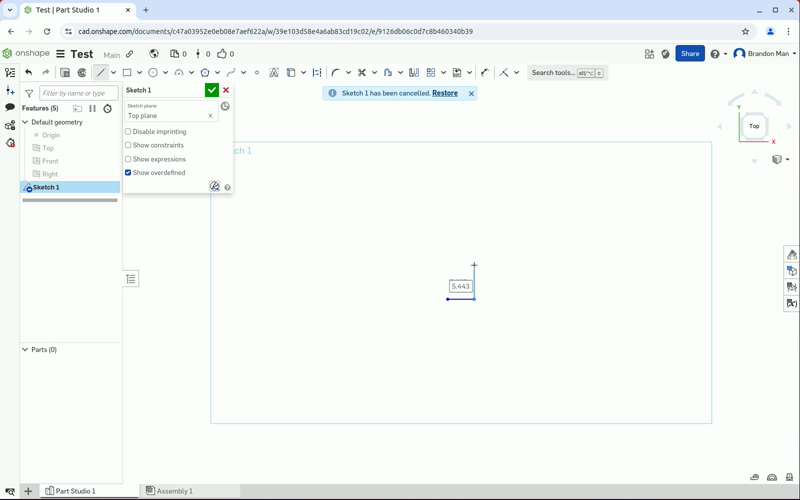
mouse_move(504, 264)
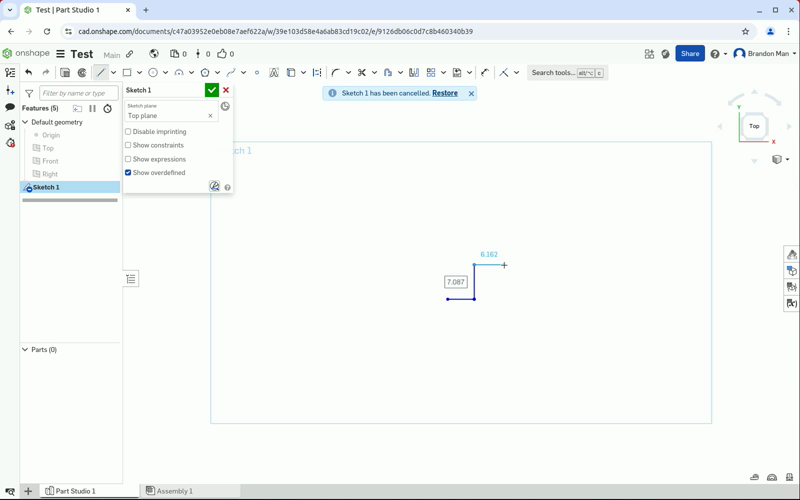
mouse_move(447, 264)
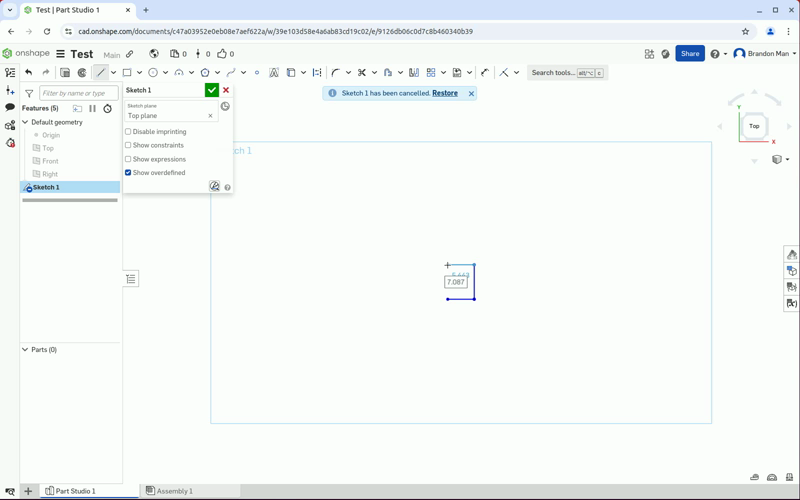
click(447, 264)
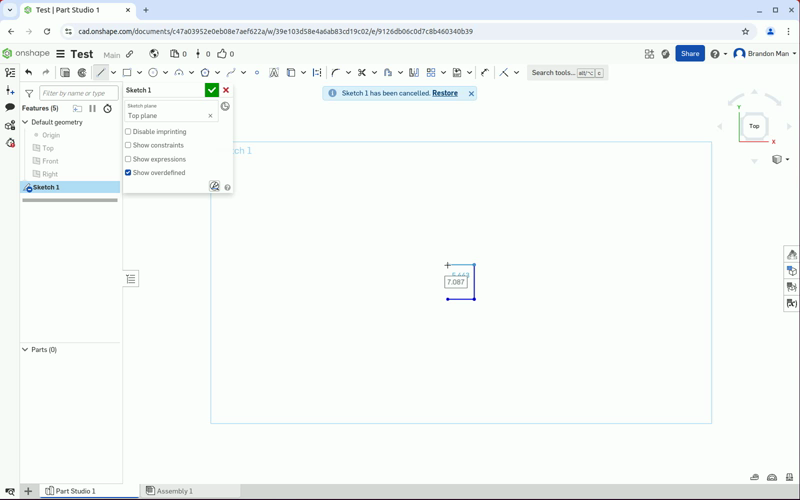
key_up(shift)
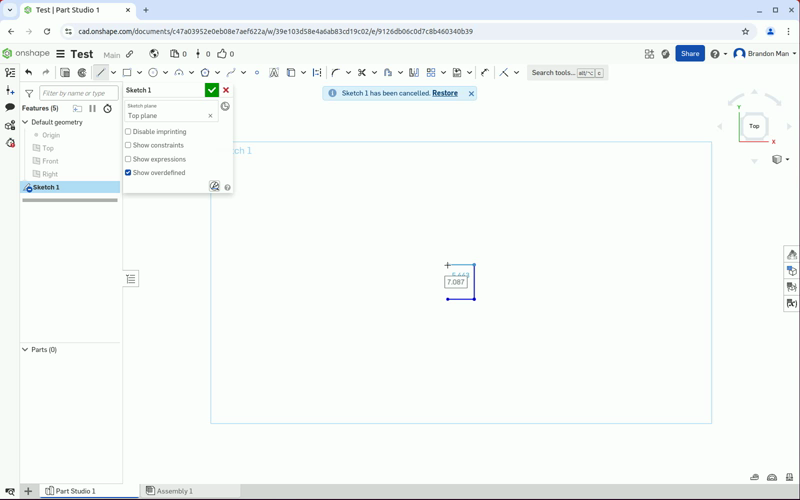
mouse_move(477, 264)
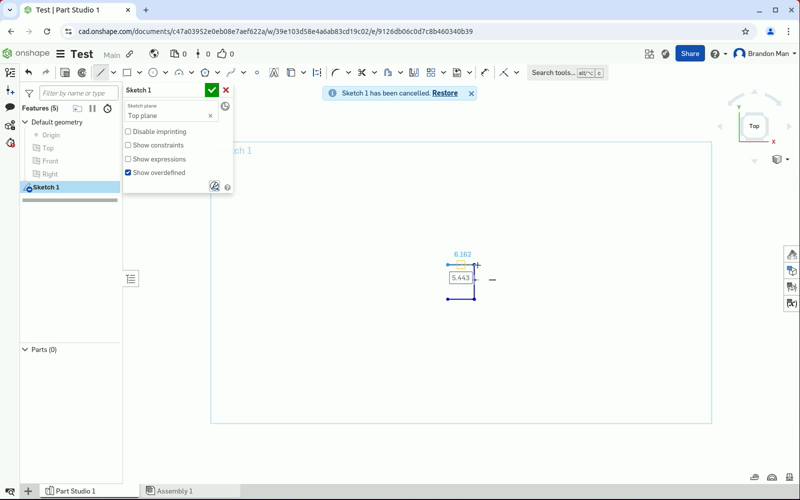
key_down(shift)
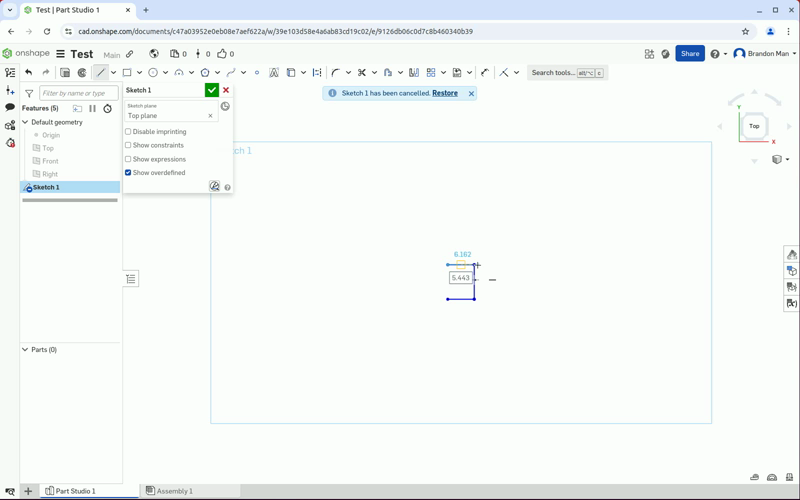
mouse_move(447, 299)
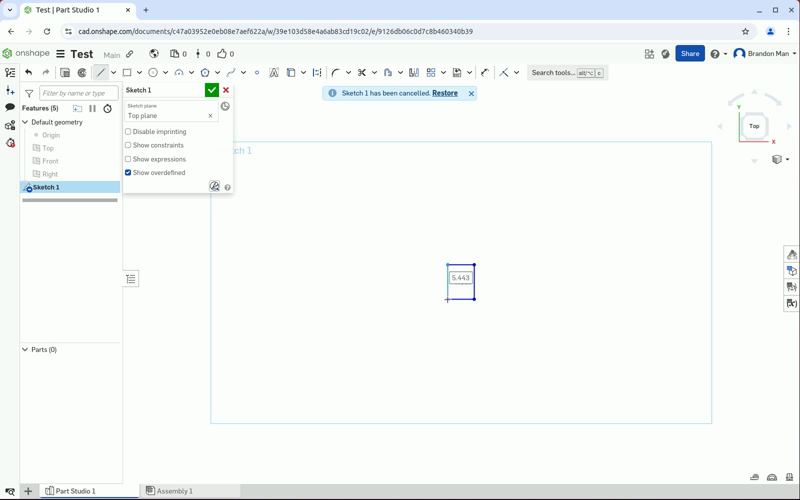
key_up(shift)
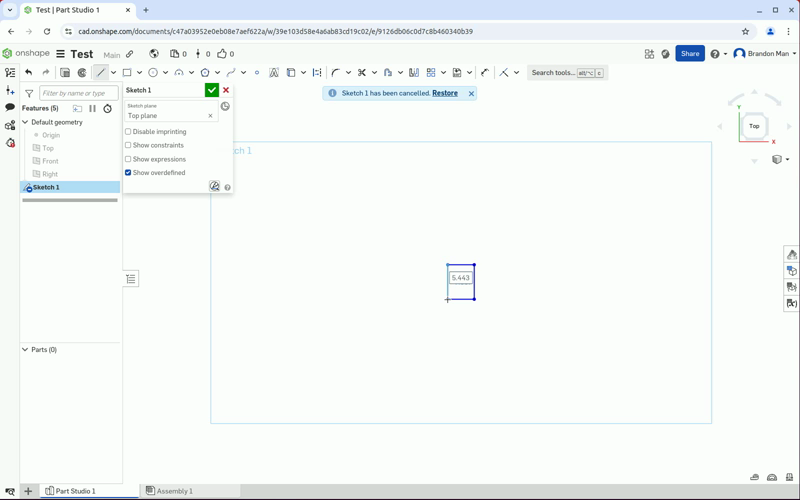
click(447, 299)
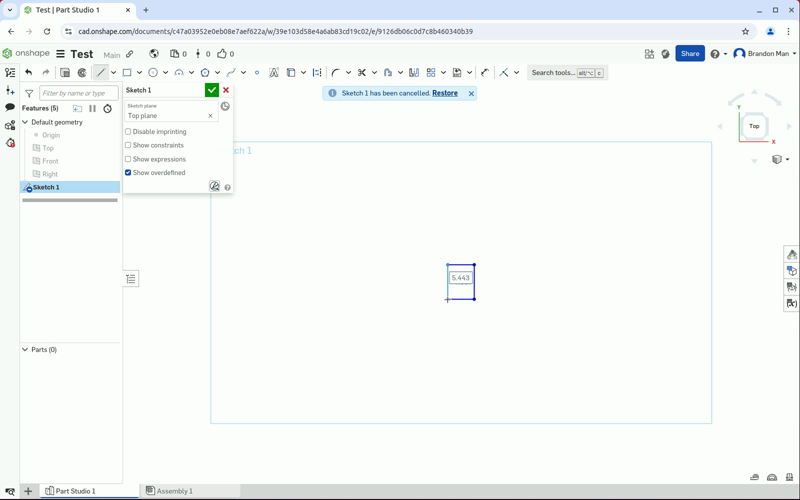
key(esc)
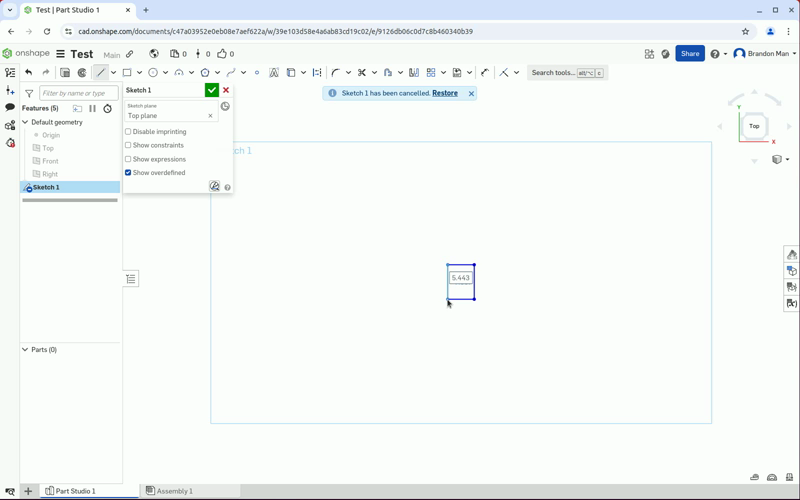
mouse_move(459, 266)
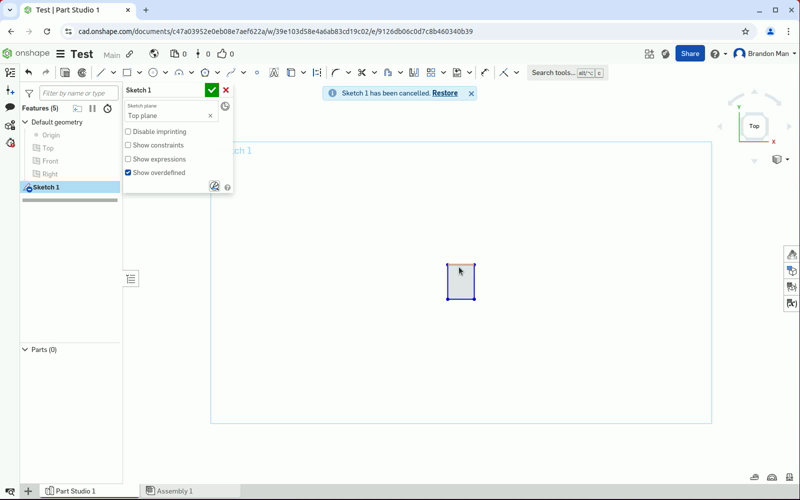
scroll(6)
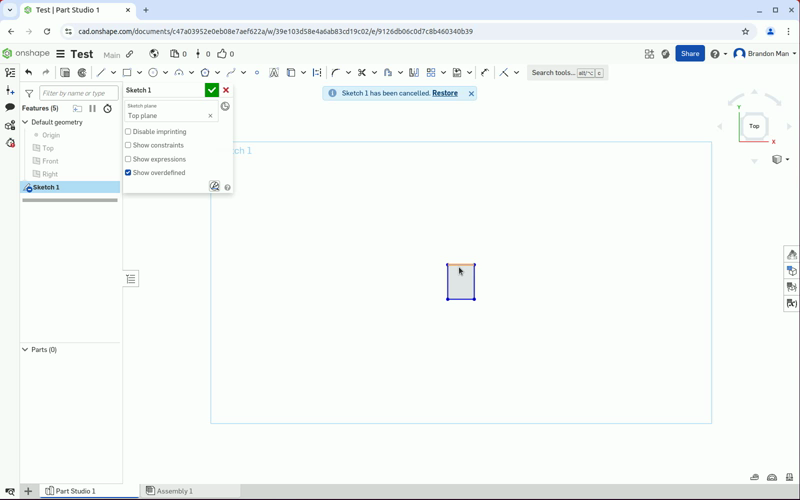
scroll(6)
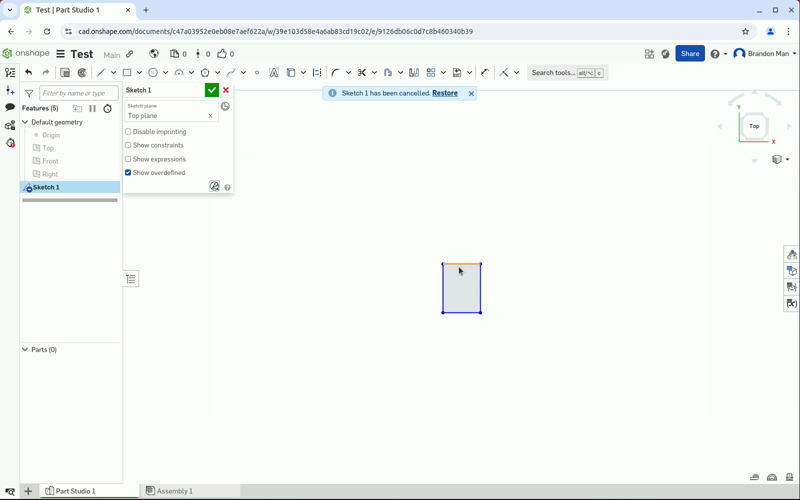
scroll(6)
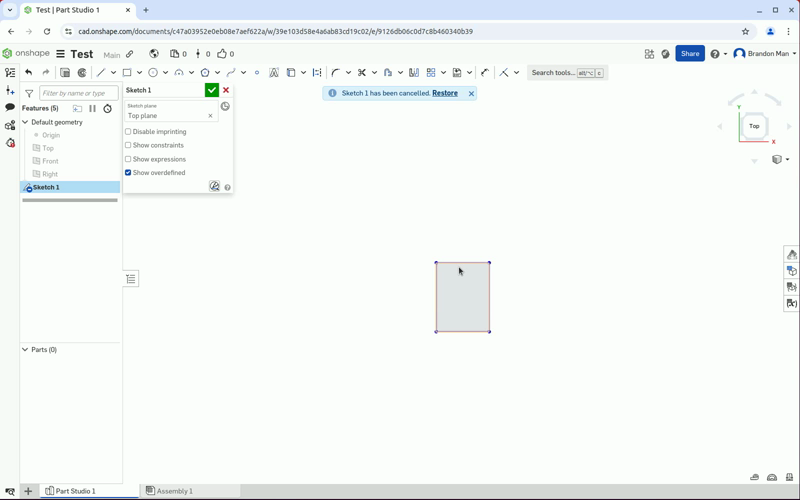
scroll(6)
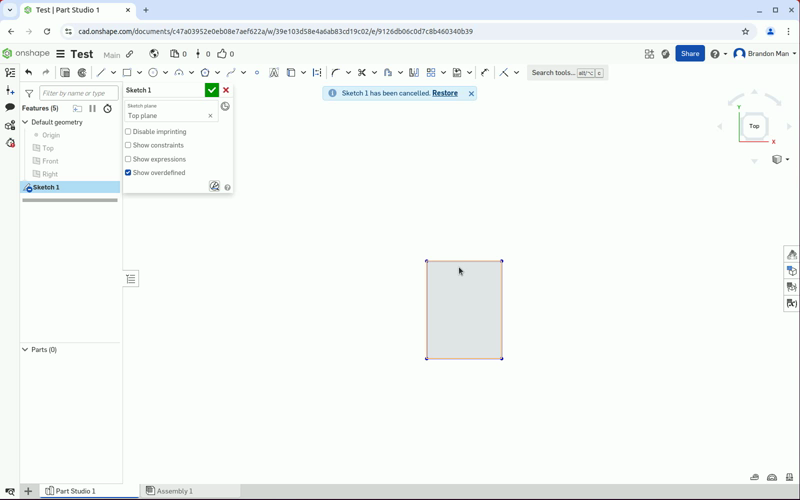
scroll(6)
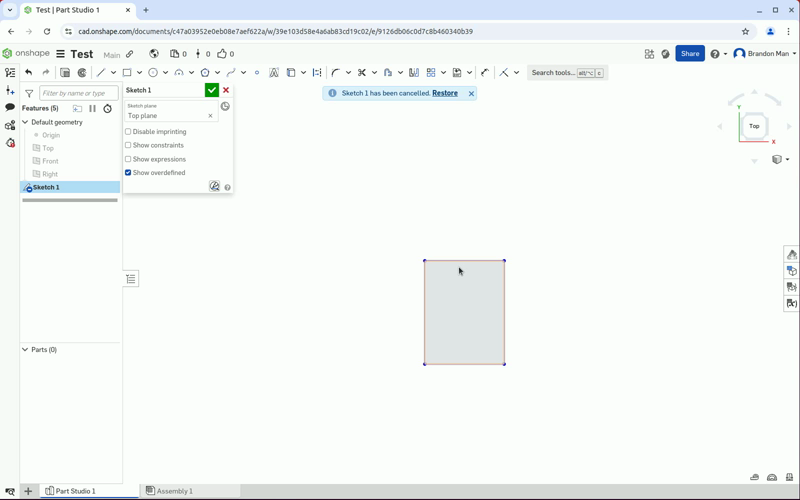
scroll(6)
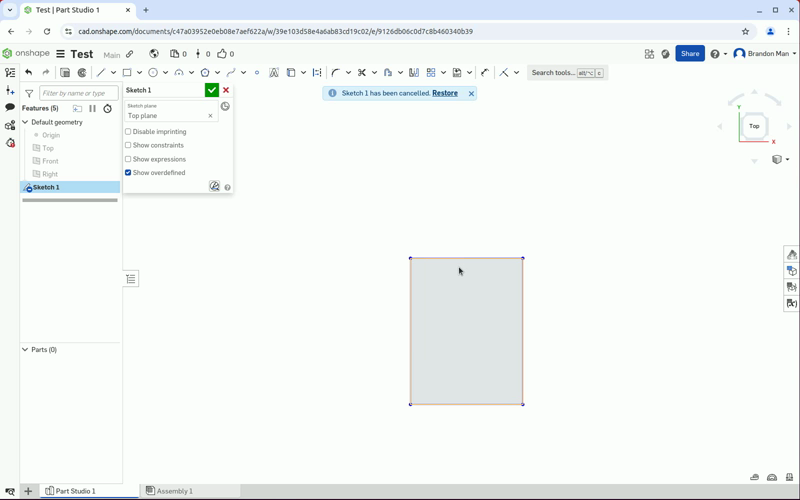
scroll(6)
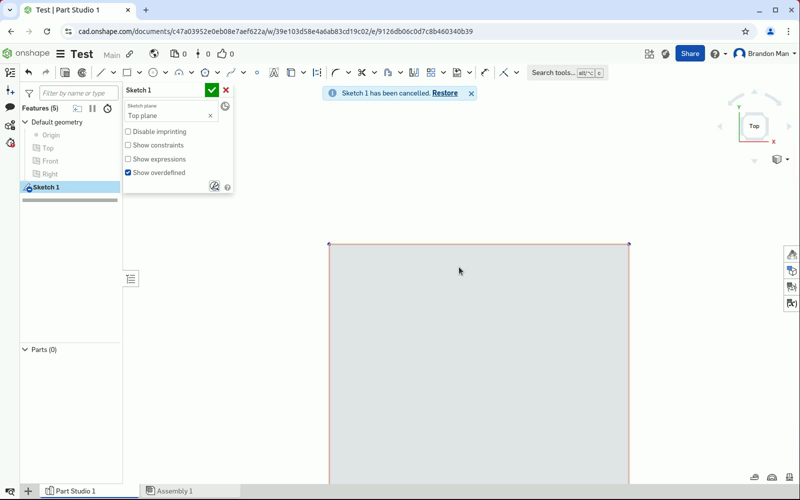
click(459, 266)
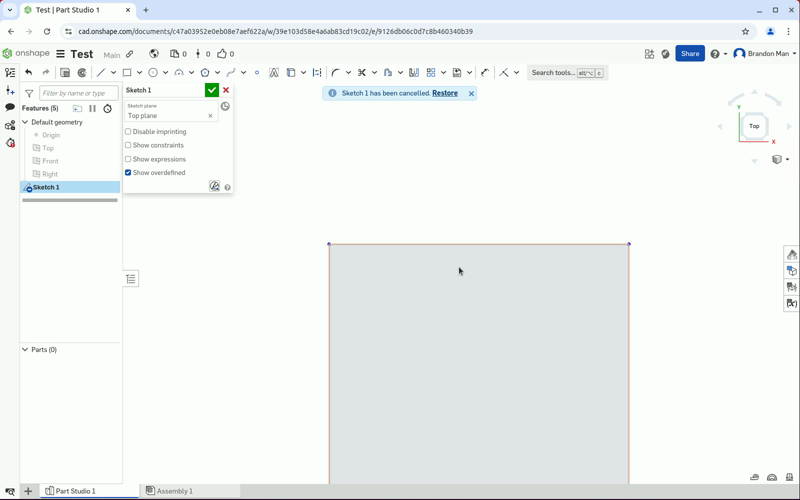
scroll(-6)
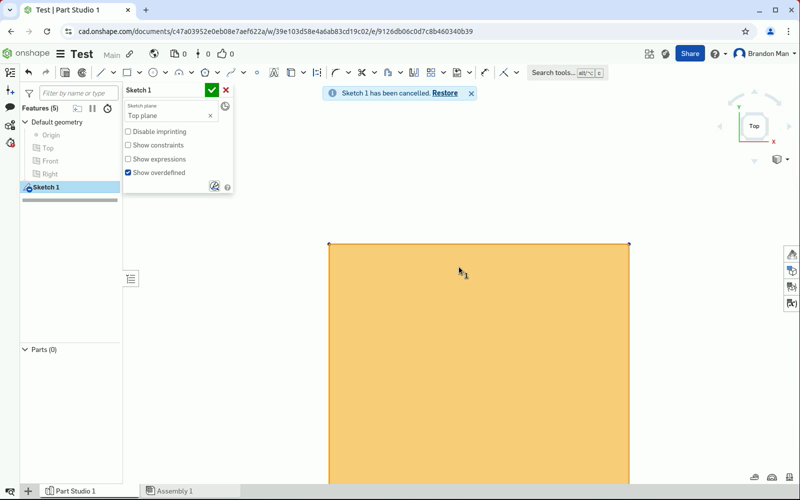
scroll(-6)
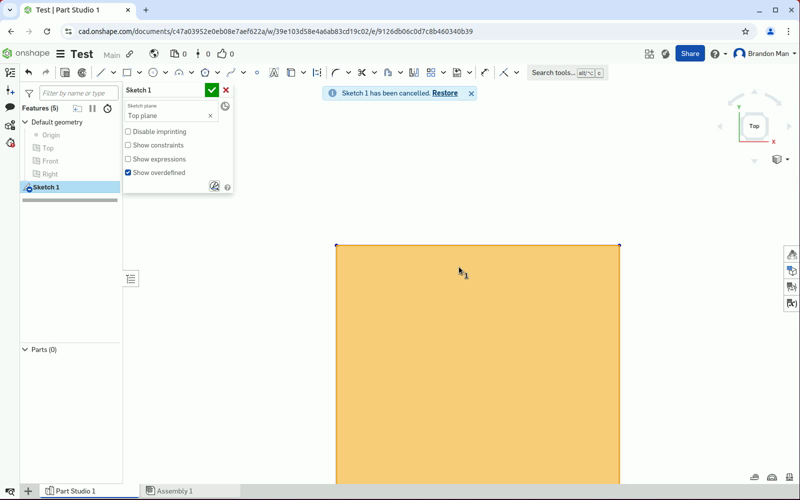
scroll(-6)
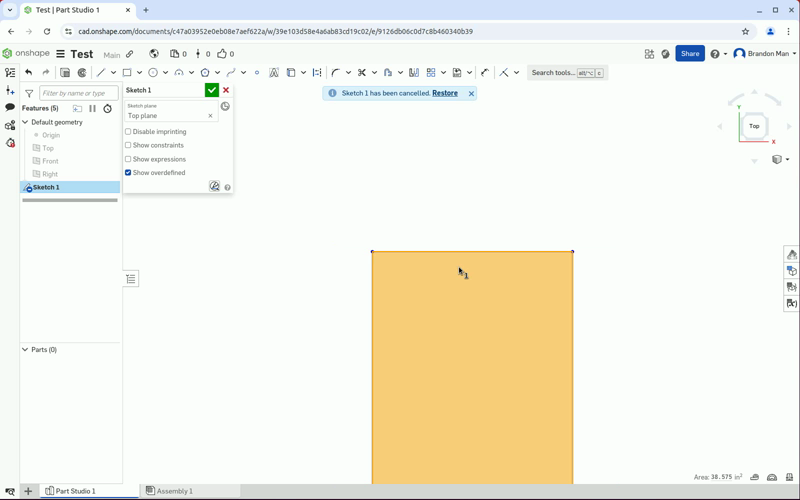
scroll(-6)
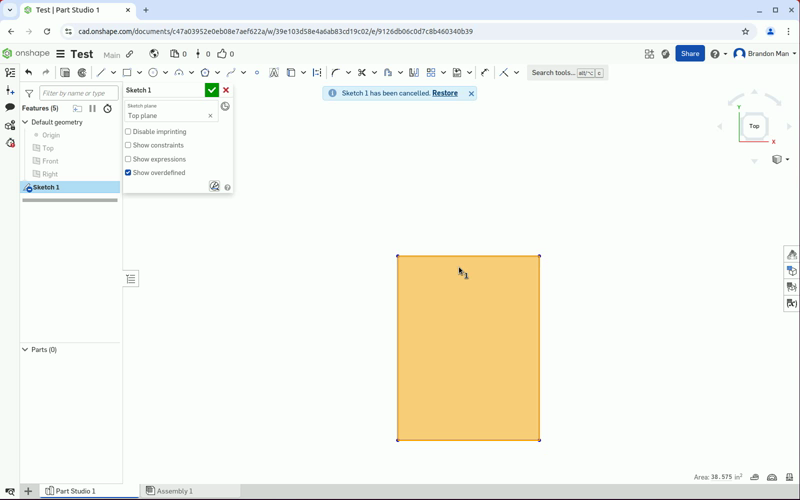
scroll(-6)
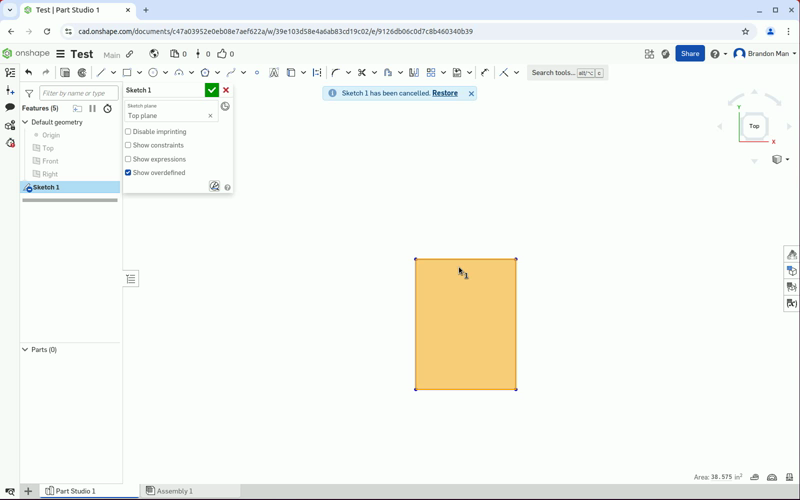
scroll(-6)
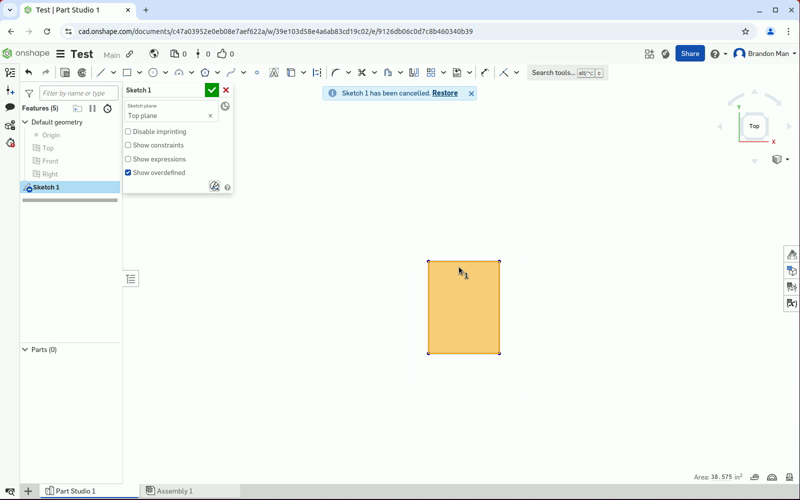
scroll(-6)
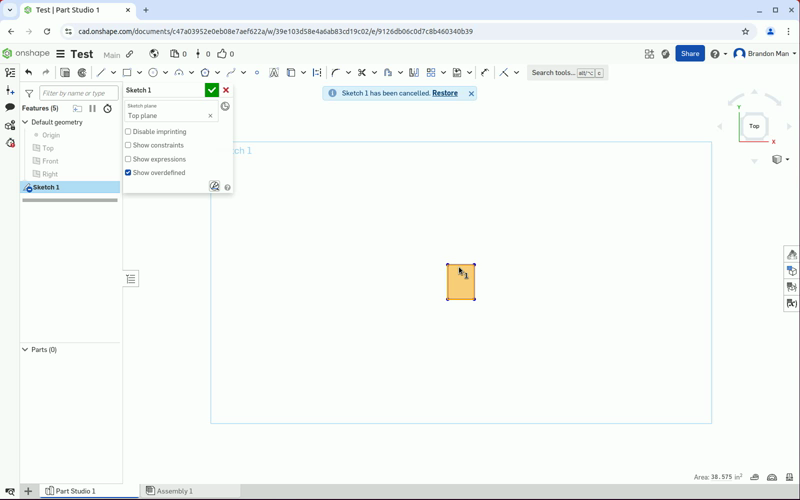
mouse_move(73, 352)
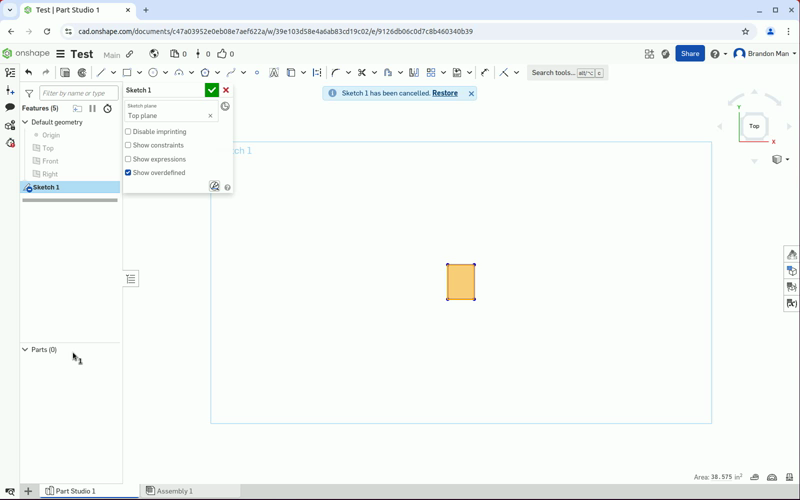
key(shift+y)
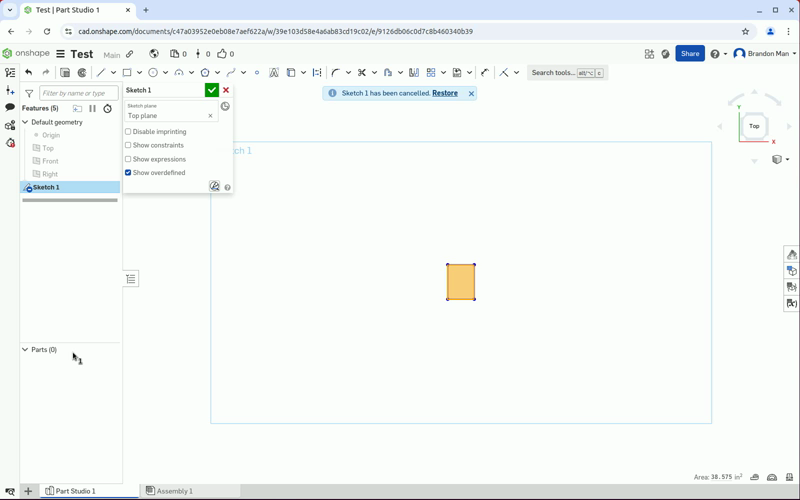
key(shift+e)
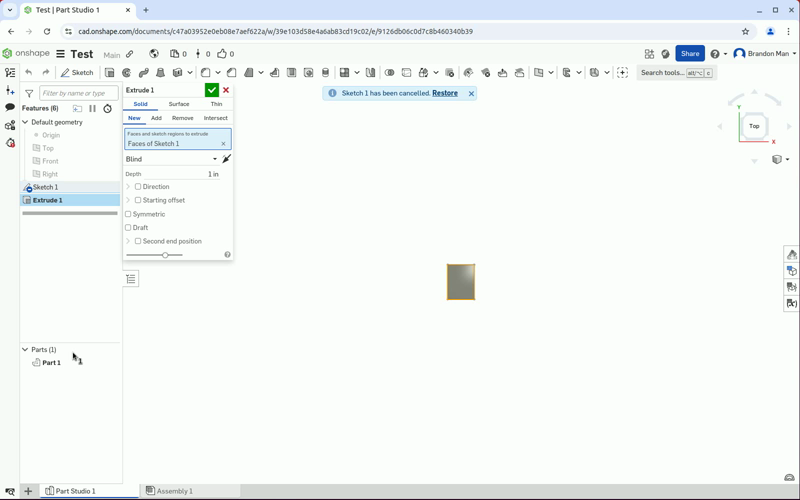
mouse_move(143, 106)
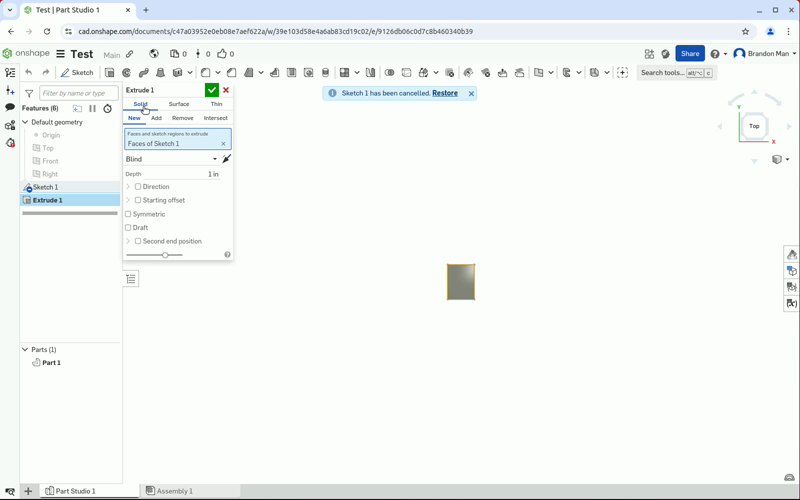
click(143, 106)
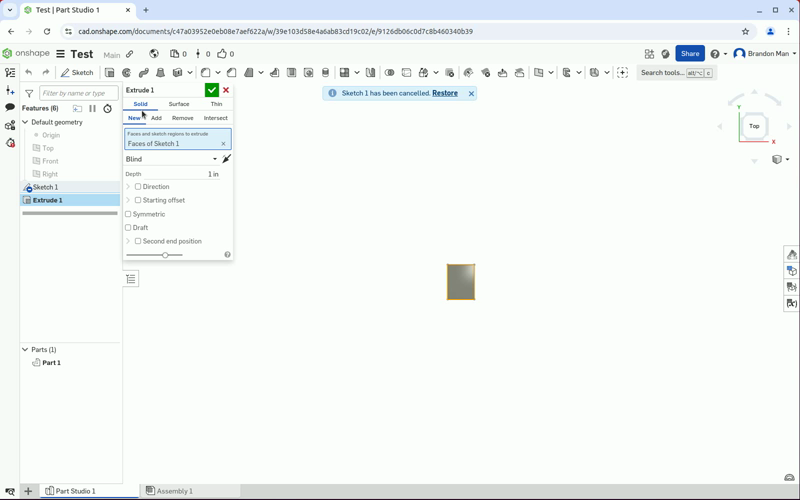
mouse_move(137, 120)
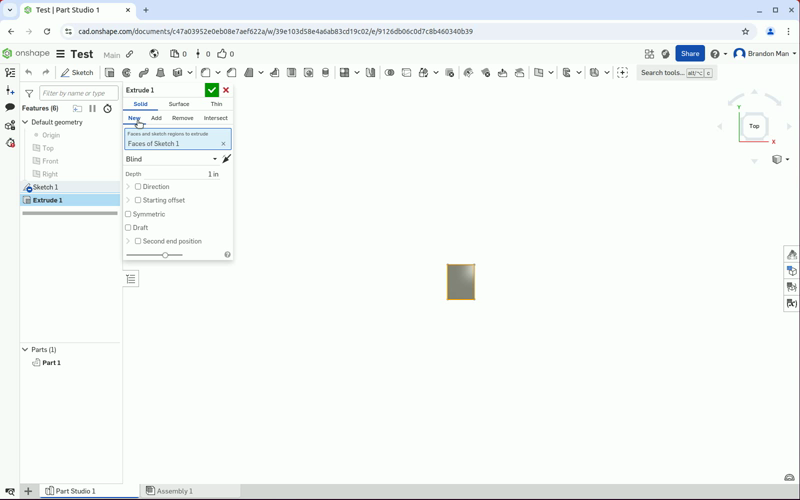
click(137, 120)
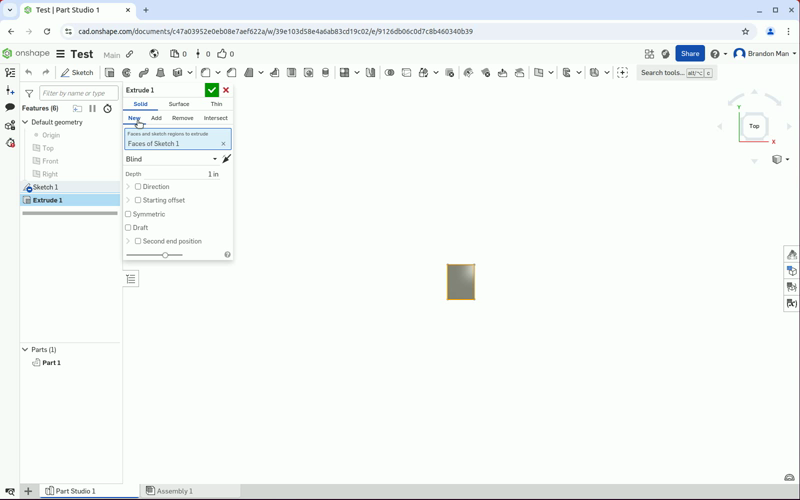
key(tab, 4)
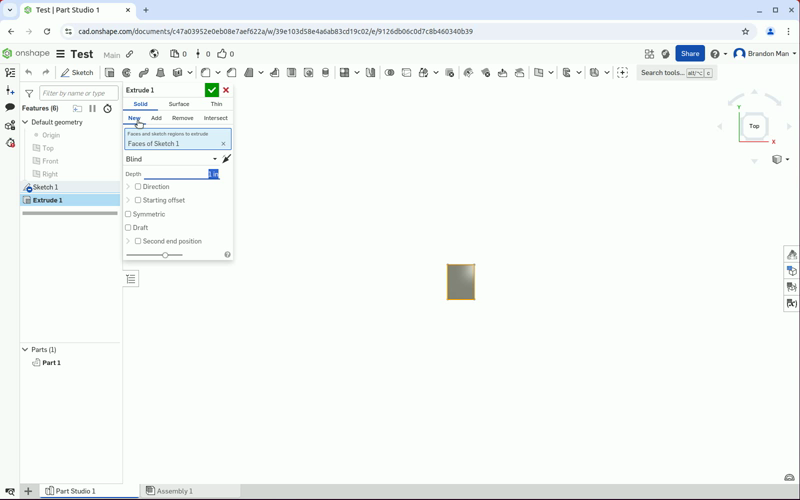
text(3.851)
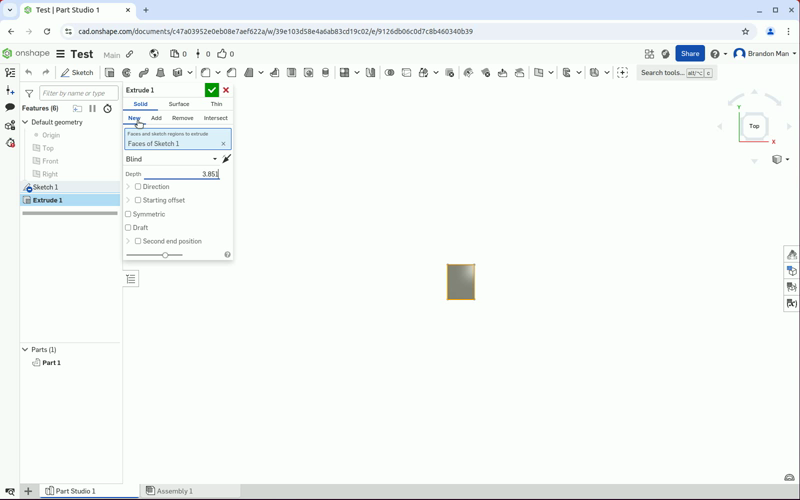
key(enter)
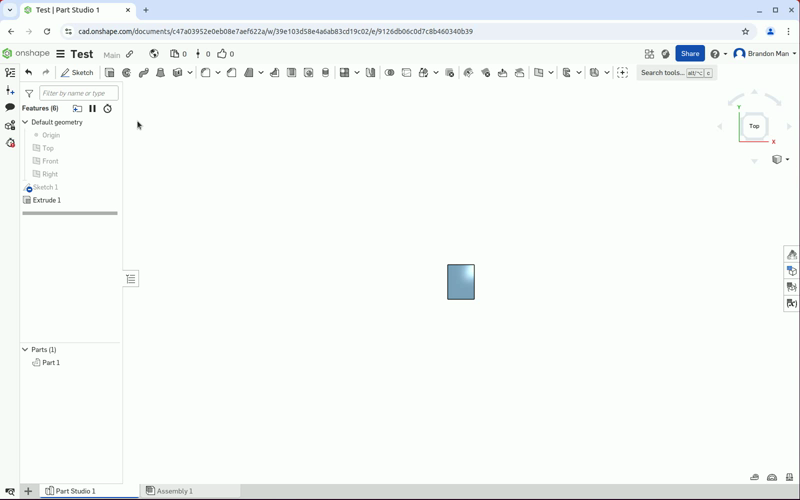
key(shift+h)
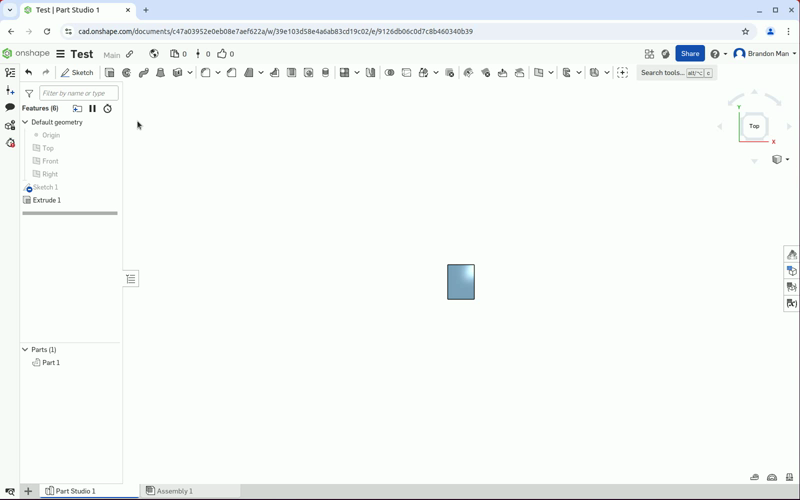
key(shift+h)
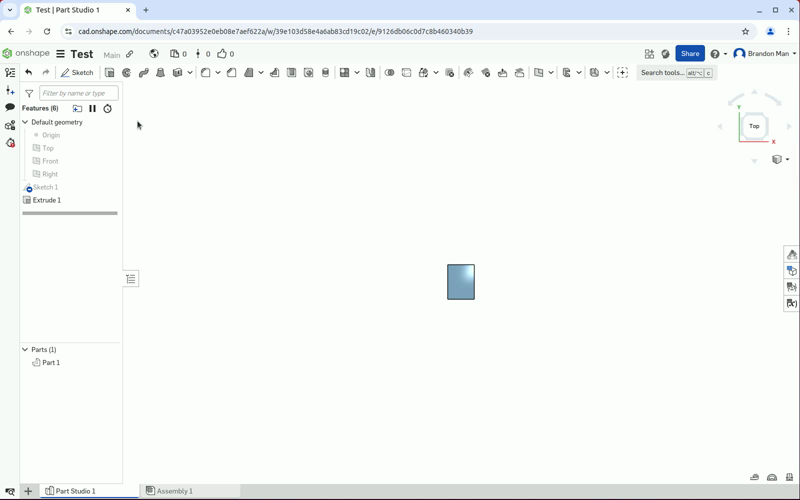
mouse_move(73, 189)
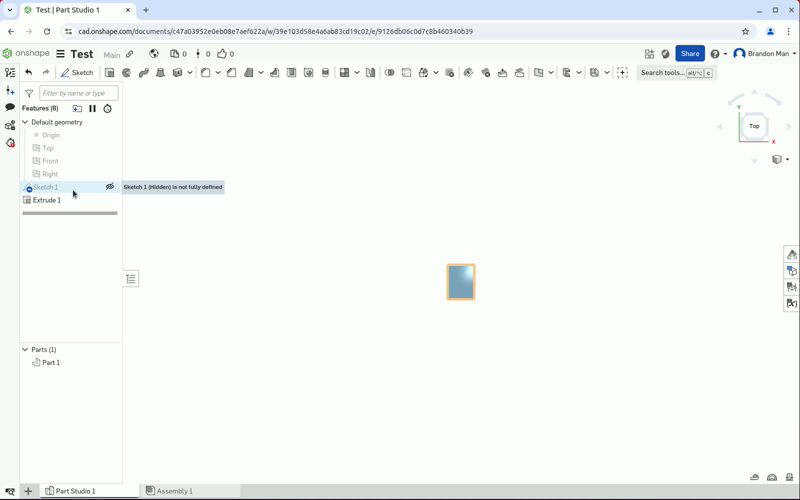
click(73, 189)
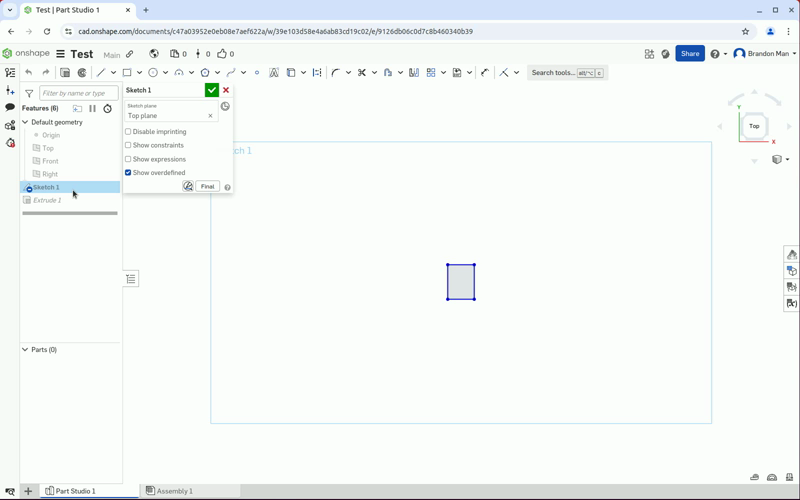
mouse_move(229, 92)
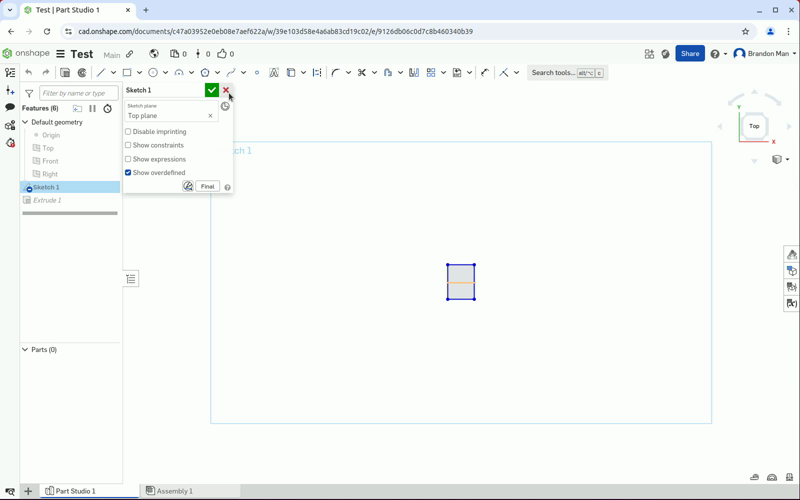
click(229, 92)
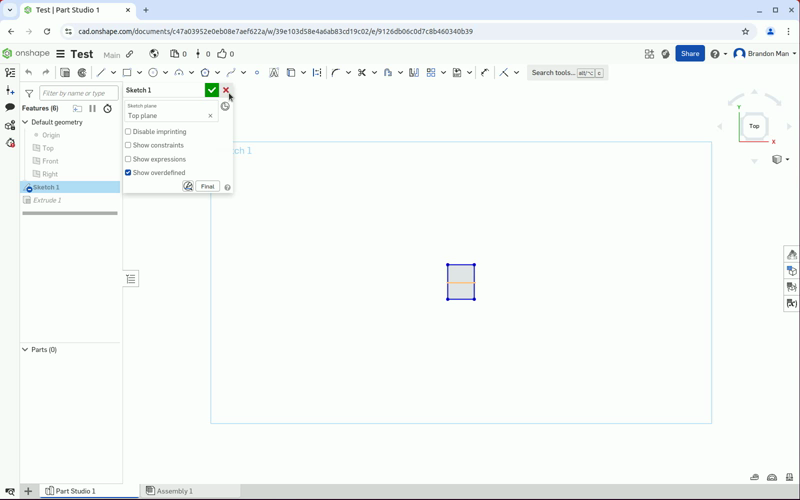
key(shift+s)
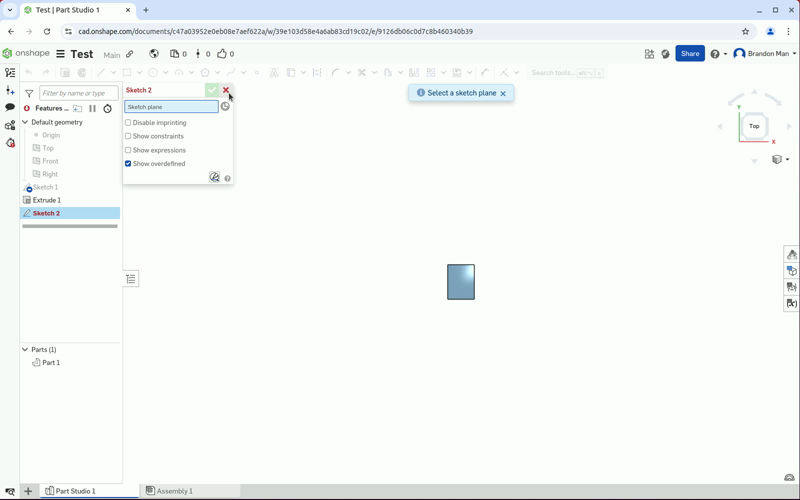
mouse_move(73, 150)
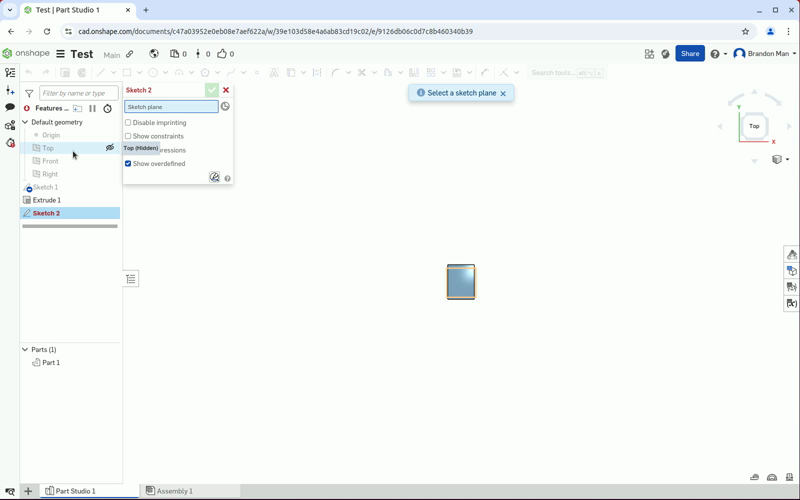
click(73, 150)
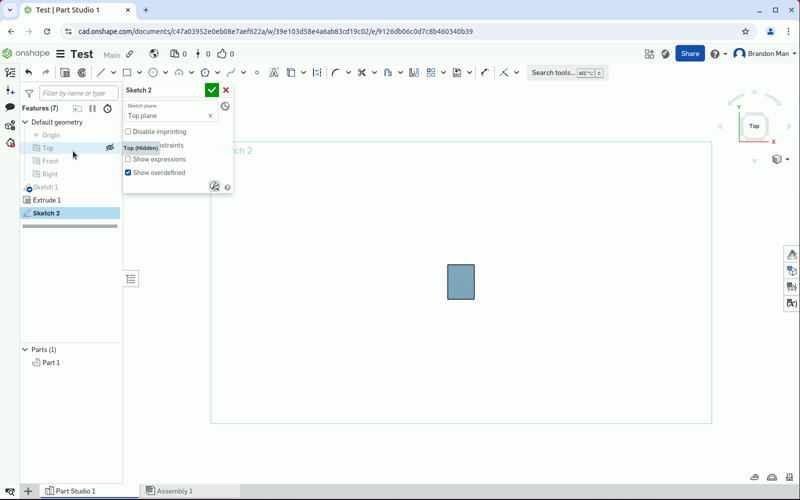
mouse_move(73, 352)
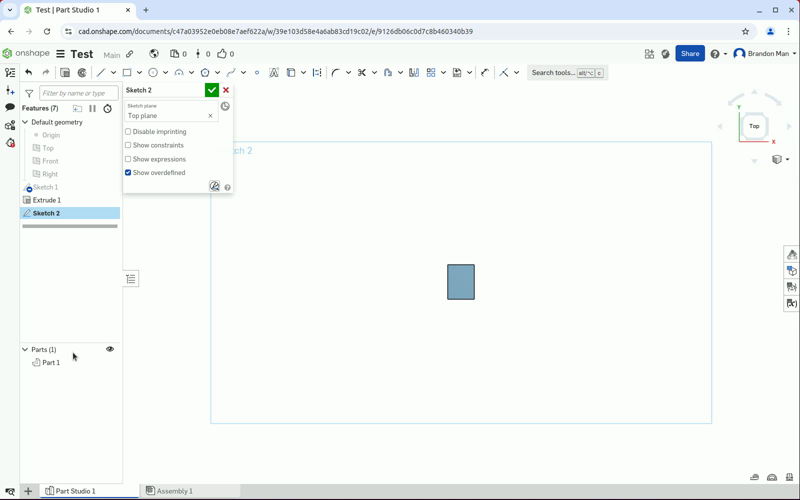
key(y)
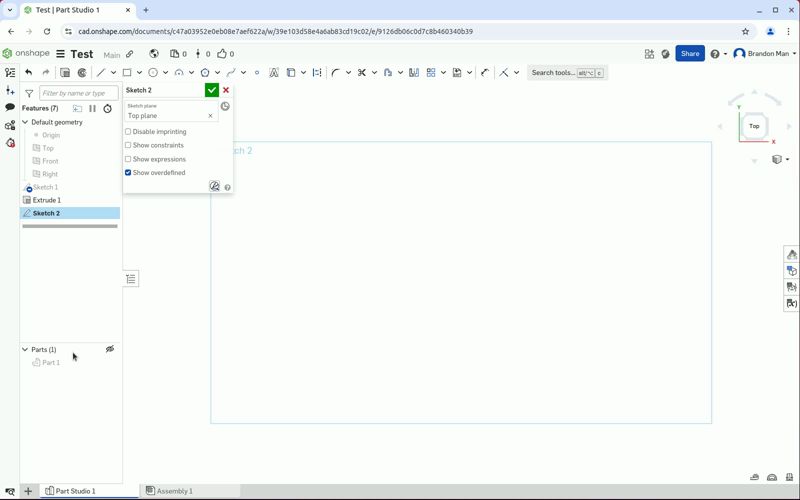
key(l)
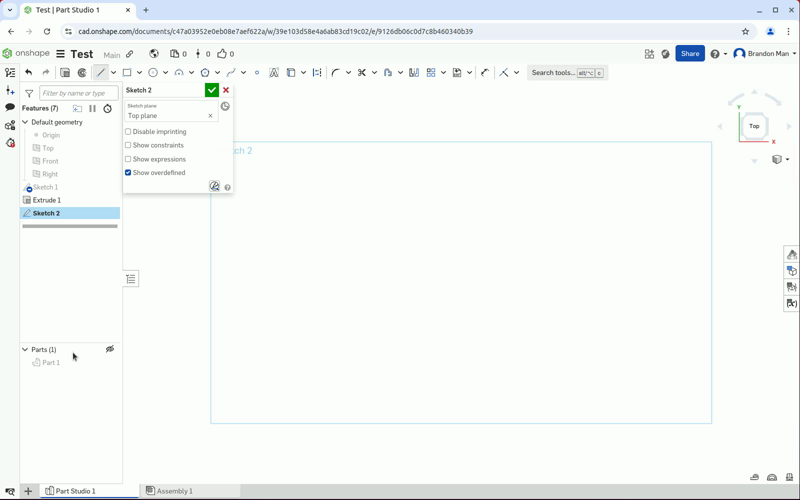
key_down(shift)
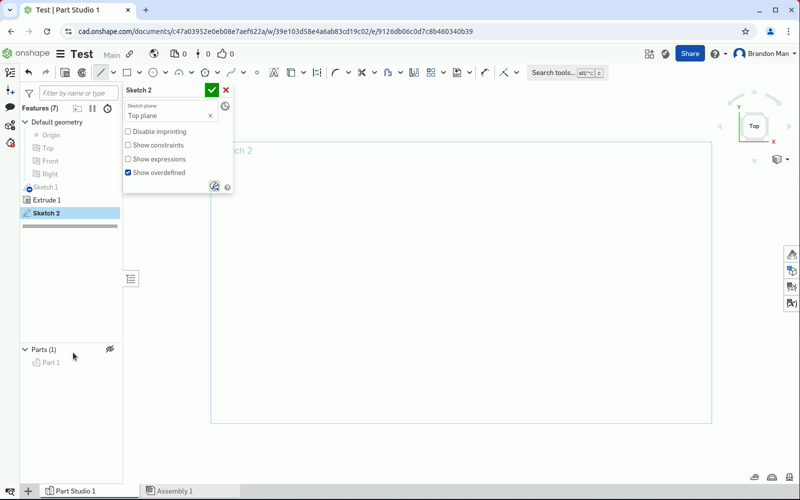
mouse_move(348, 372)
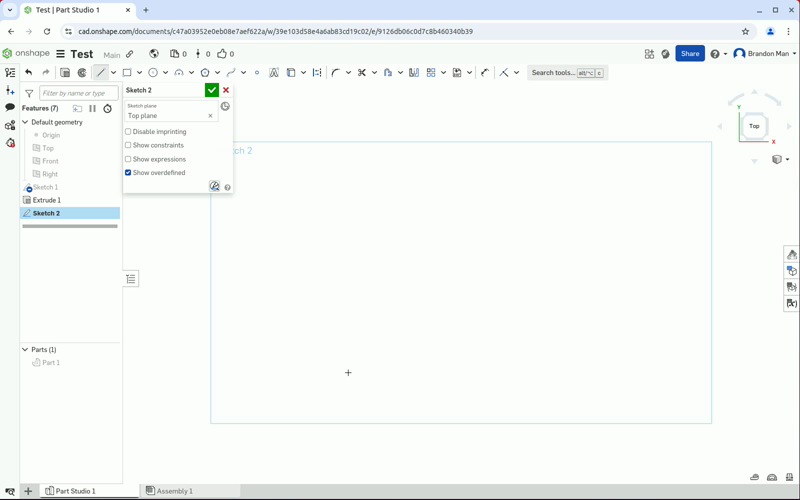
click(348, 372)
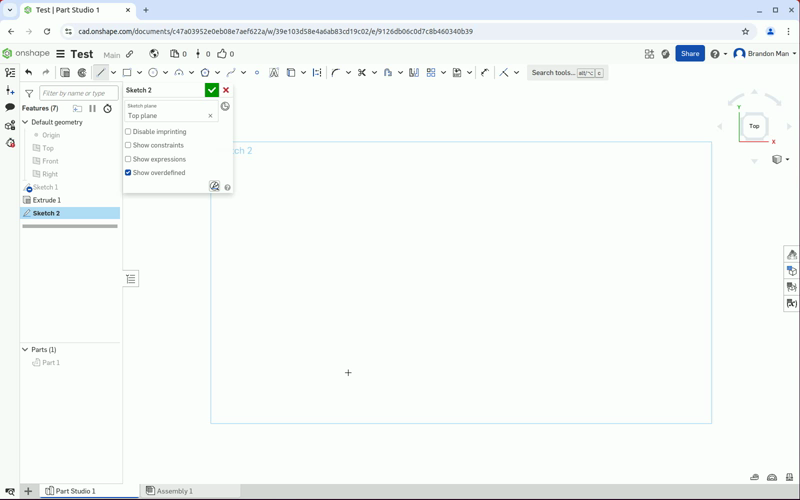
key_up(shift)
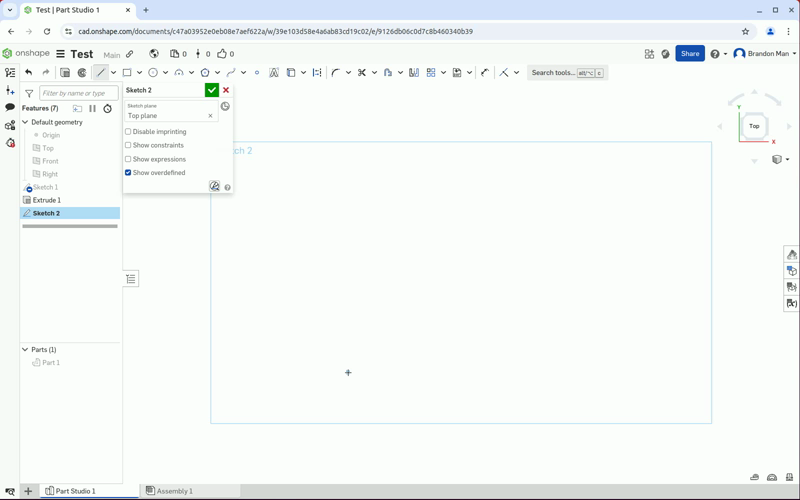
key_down(shift)
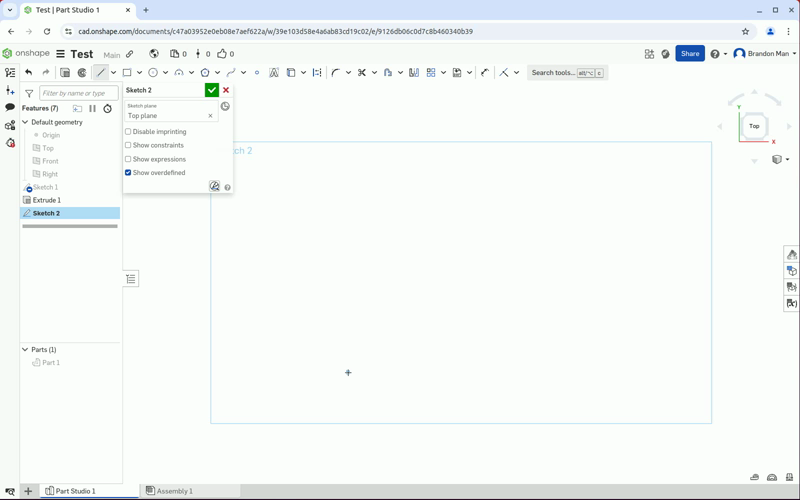
mouse_move(495, 372)
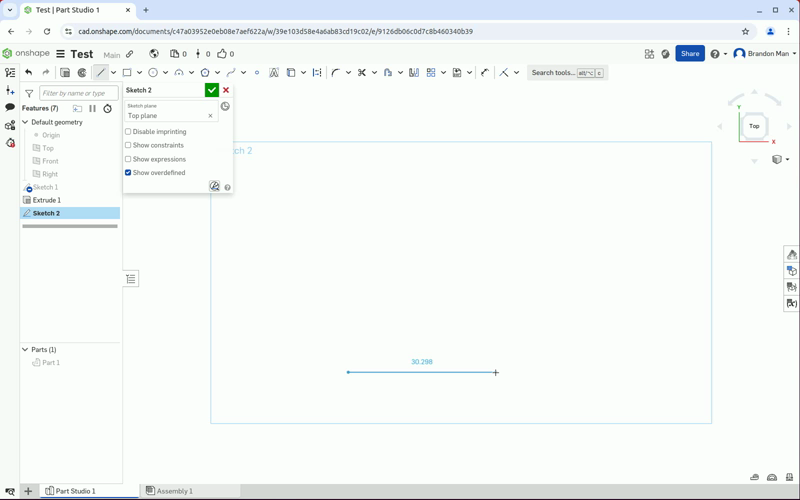
click(495, 372)
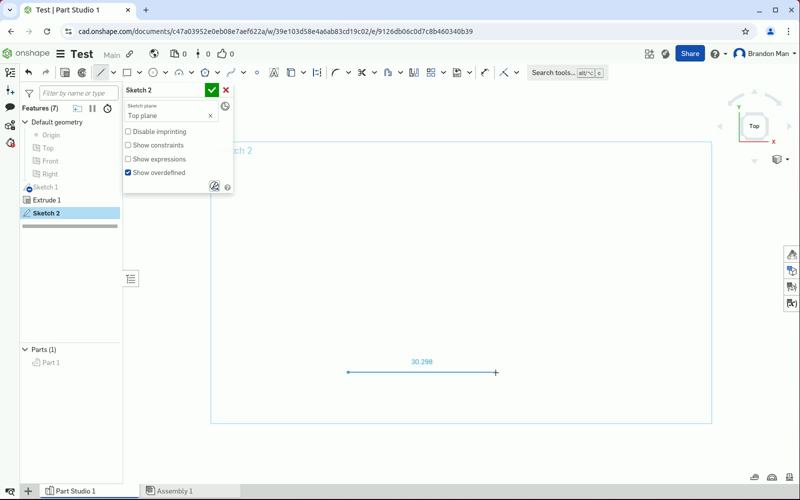
key_up(shift)
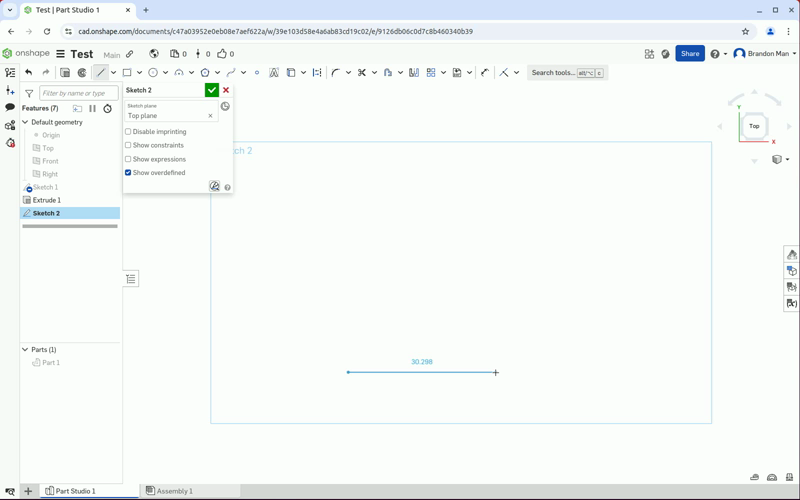
key_down(shift)
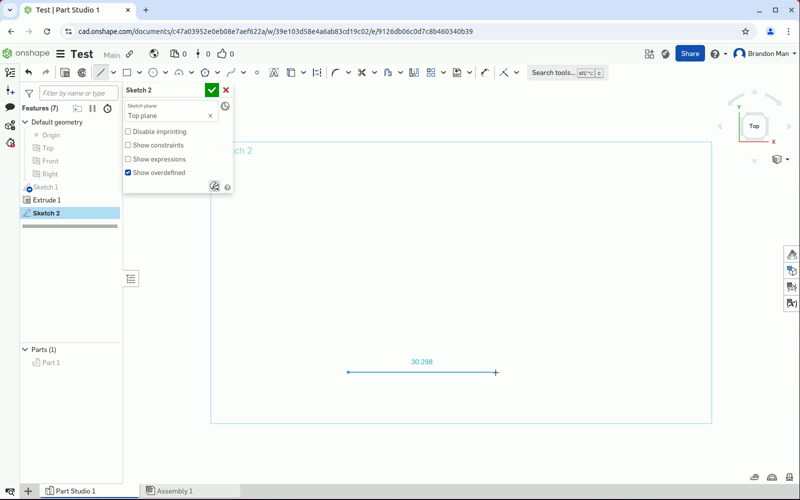
mouse_move(495, 238)
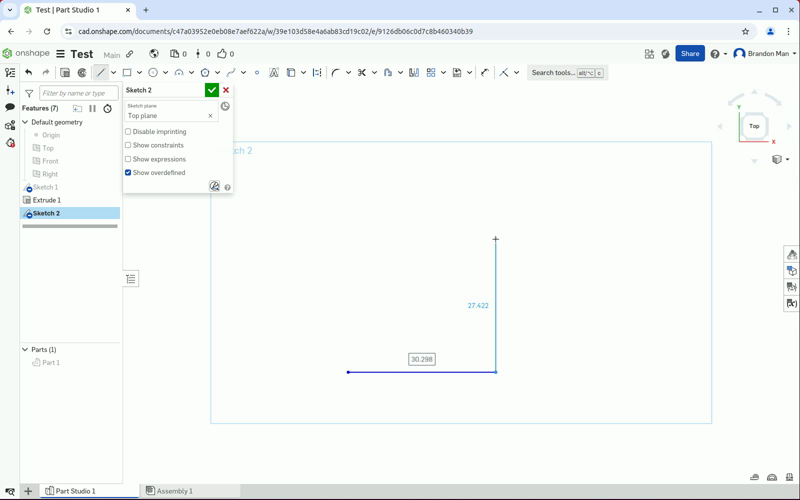
click(495, 238)
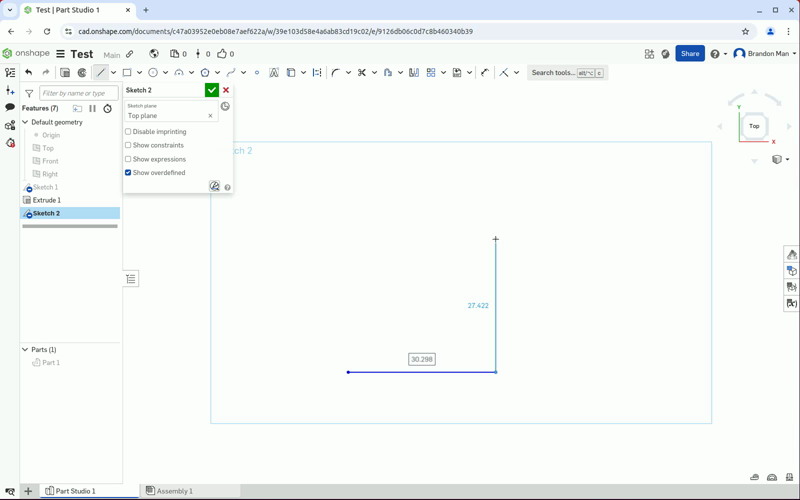
key_up(shift)
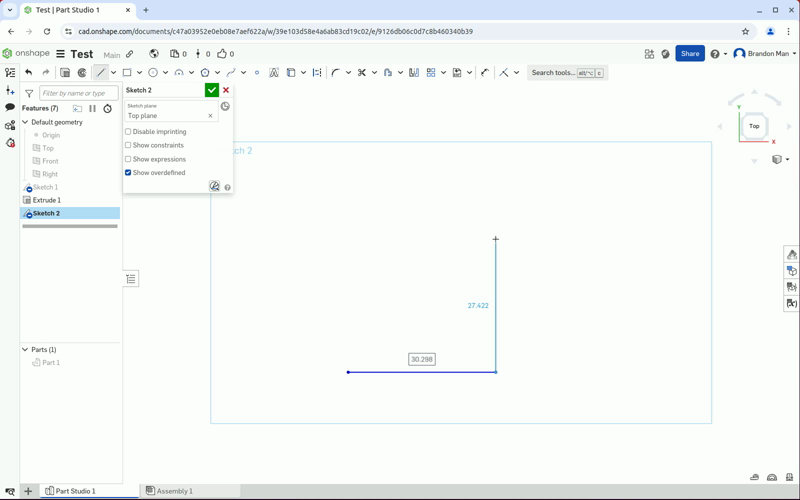
key_down(shift)
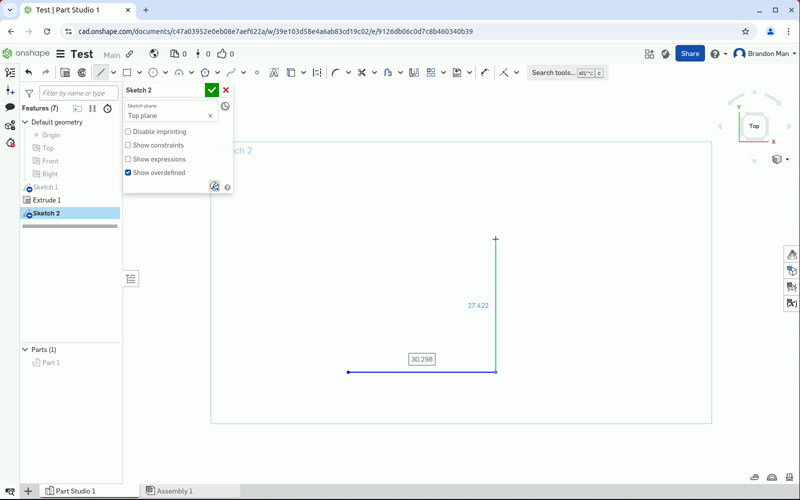
mouse_move(348, 238)
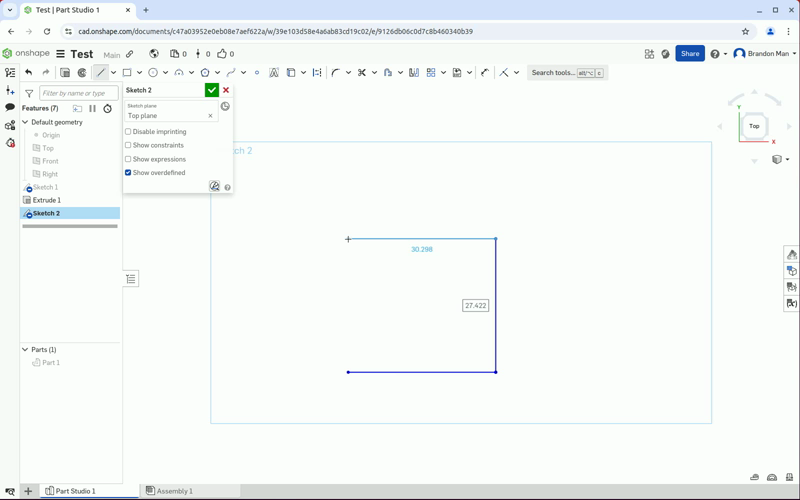
click(348, 238)
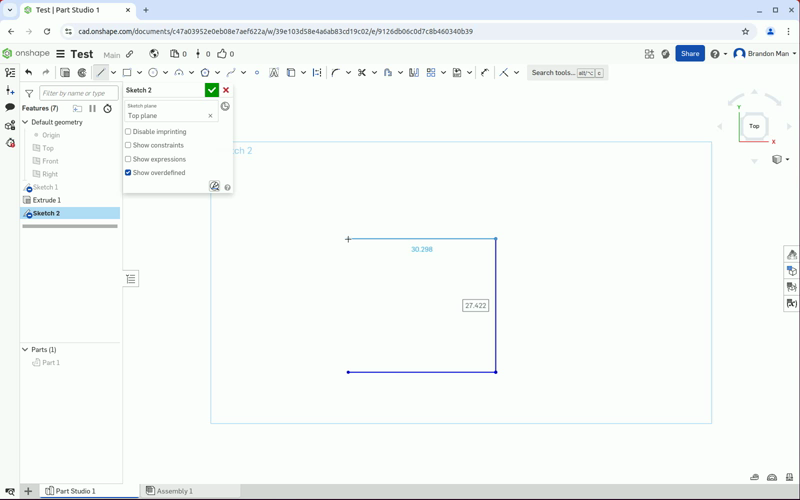
key_up(shift)
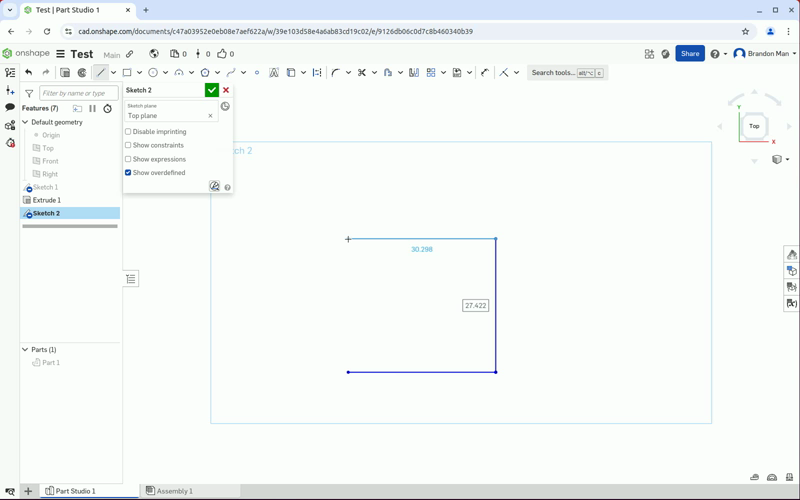
key_down(shift)
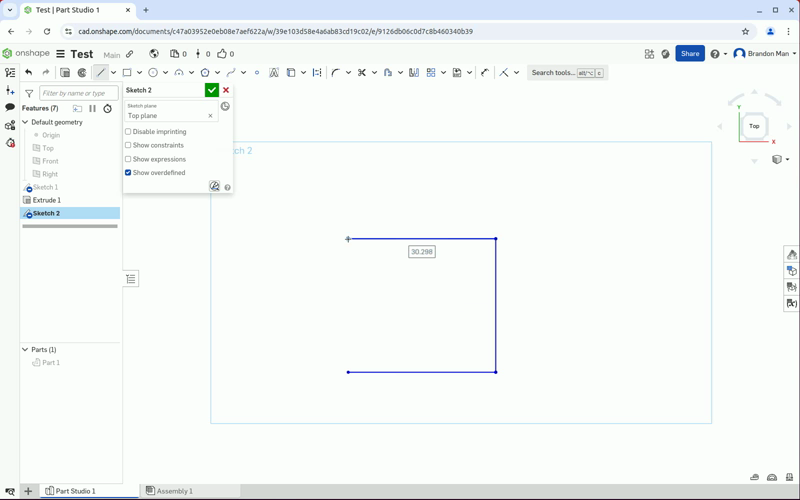
mouse_move(348, 372)
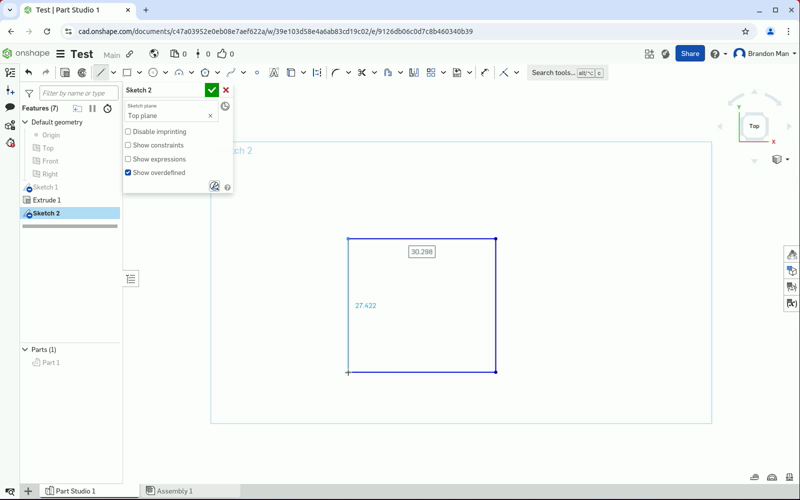
key_up(shift)
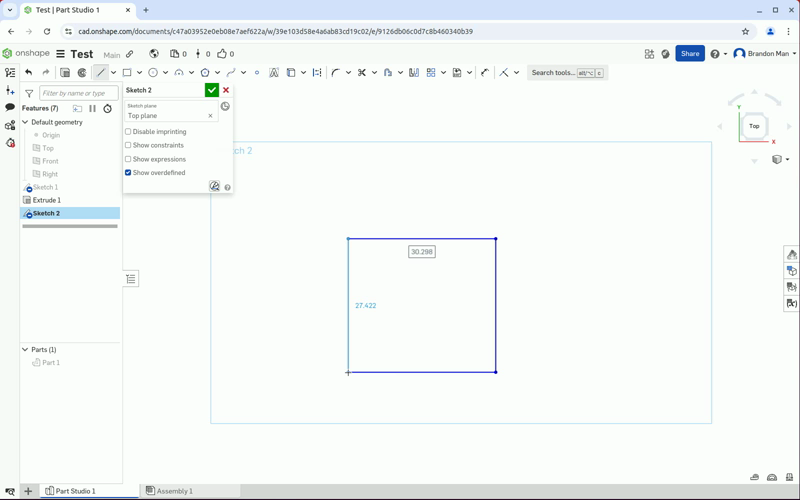
click(348, 372)
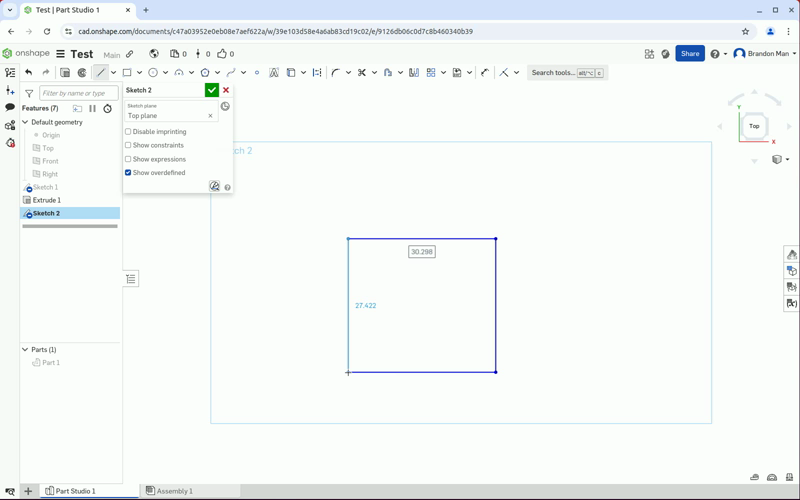
key(esc)
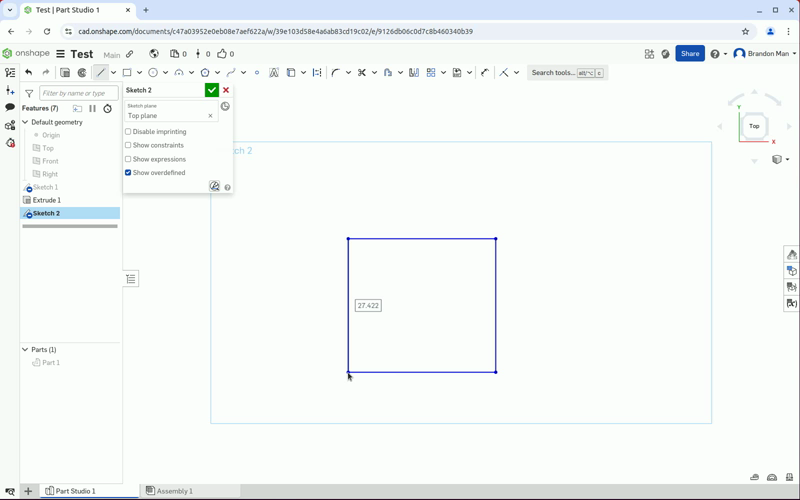
key(l)
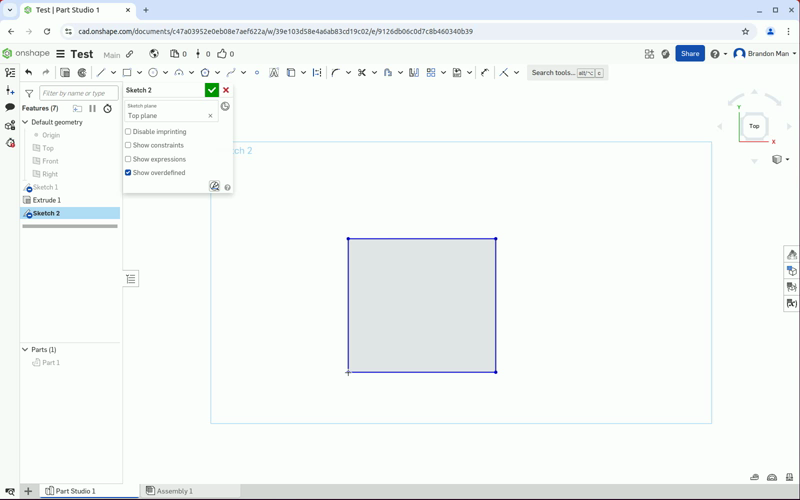
key_down(shift)
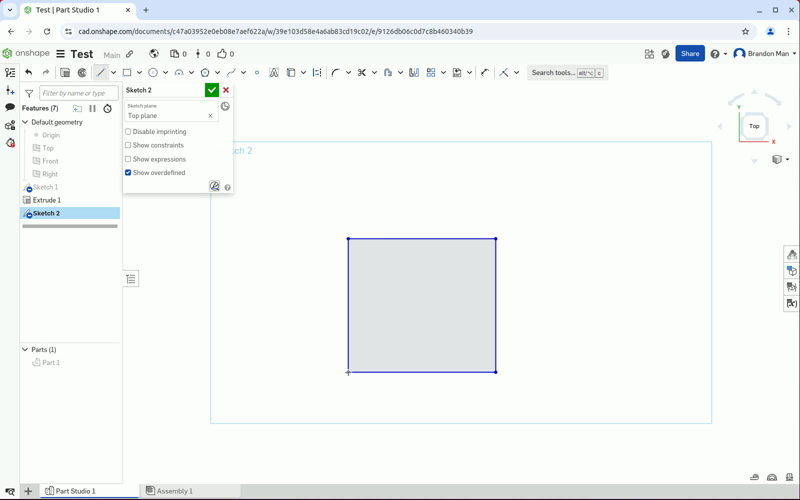
mouse_move(447, 300)
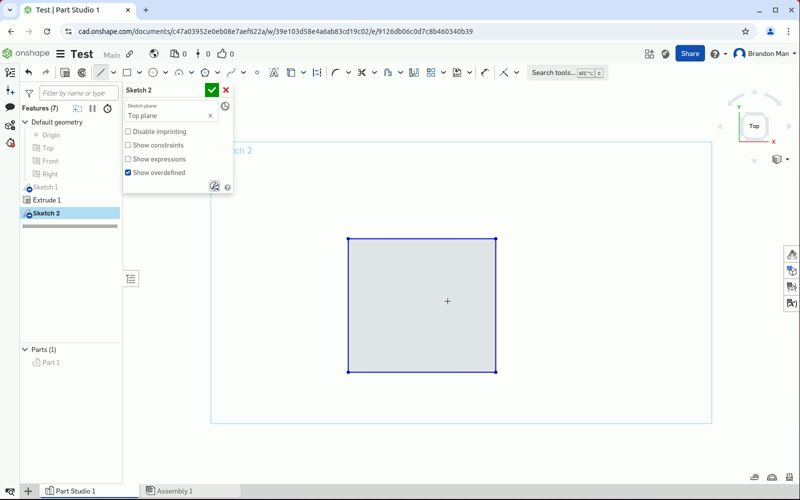
click(447, 300)
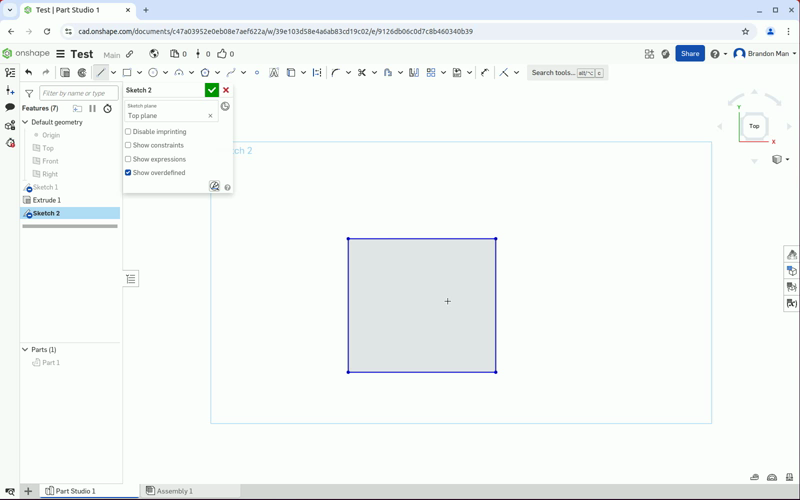
key_up(shift)
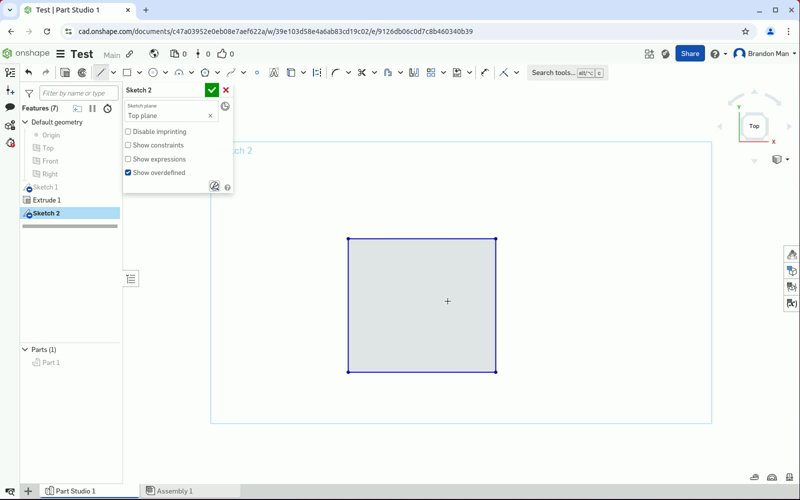
key_down(shift)
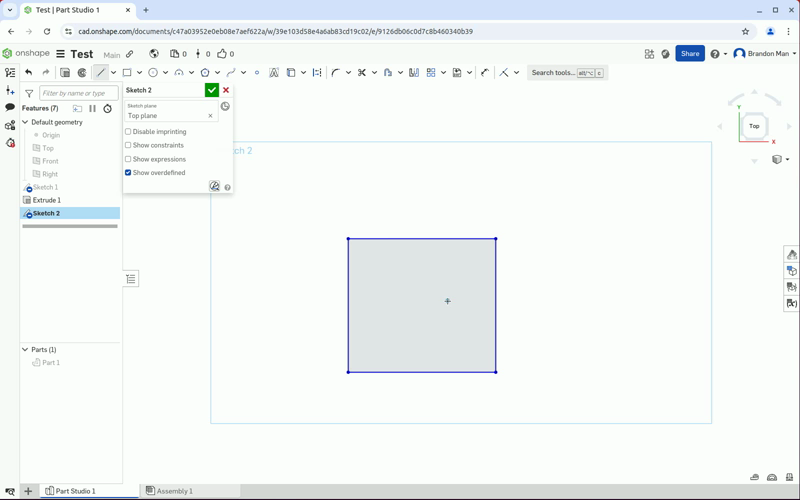
mouse_move(477, 300)
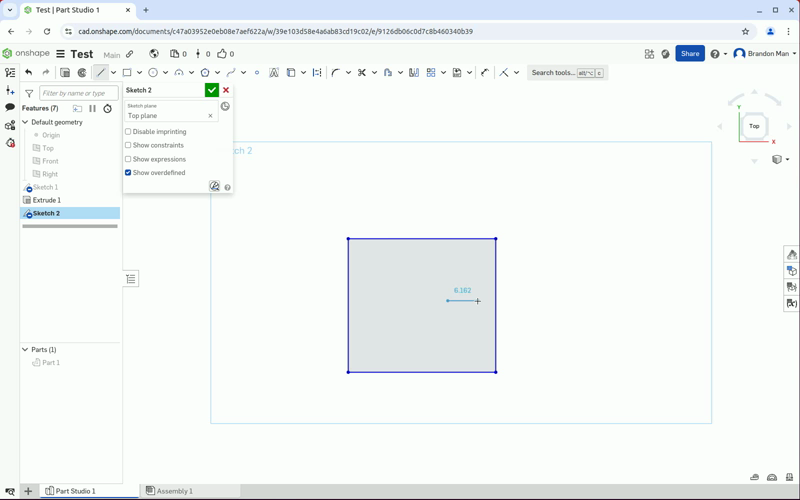
mouse_move(474, 300)
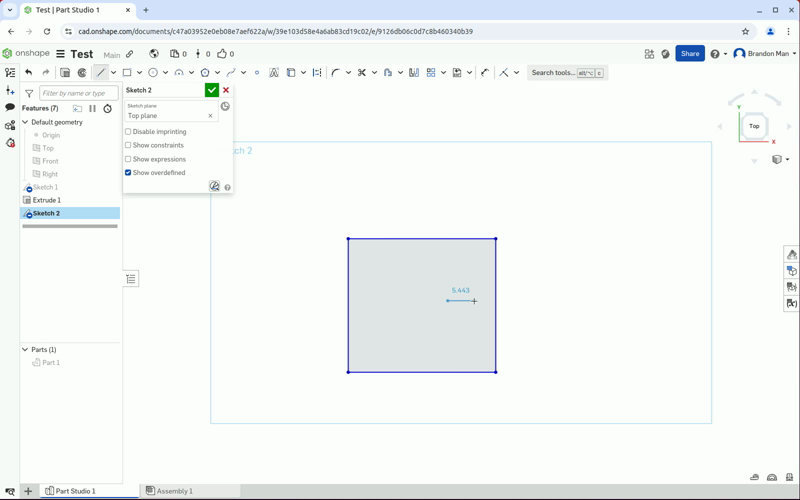
click(474, 300)
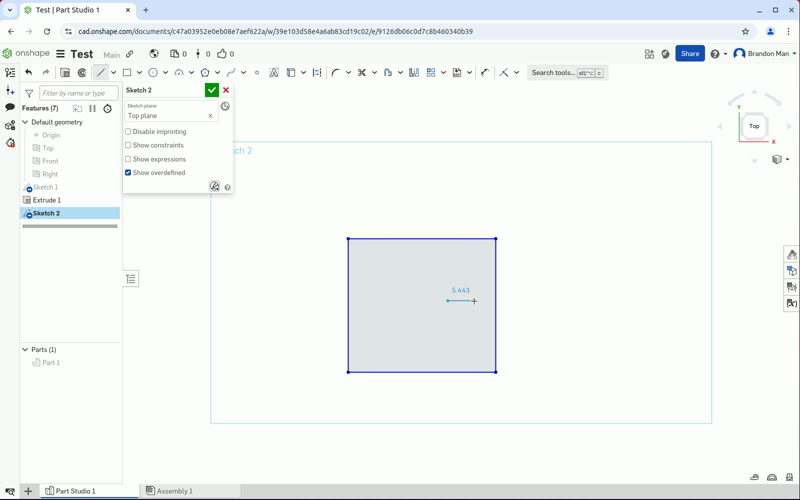
key_up(shift)
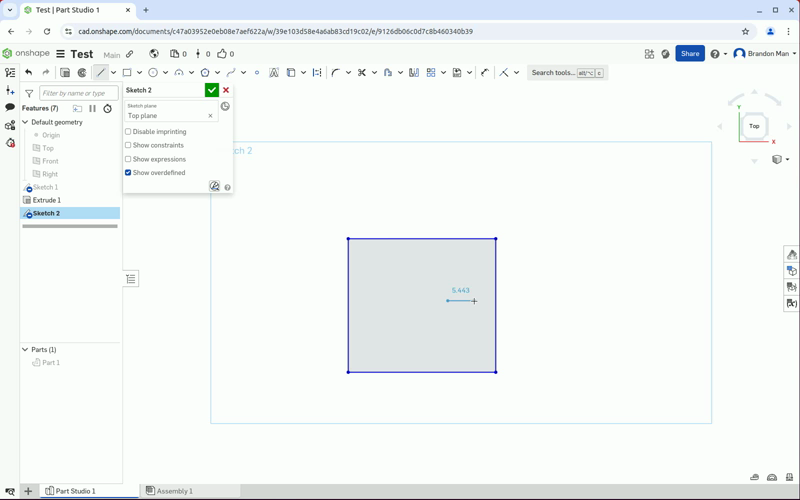
key_down(shift)
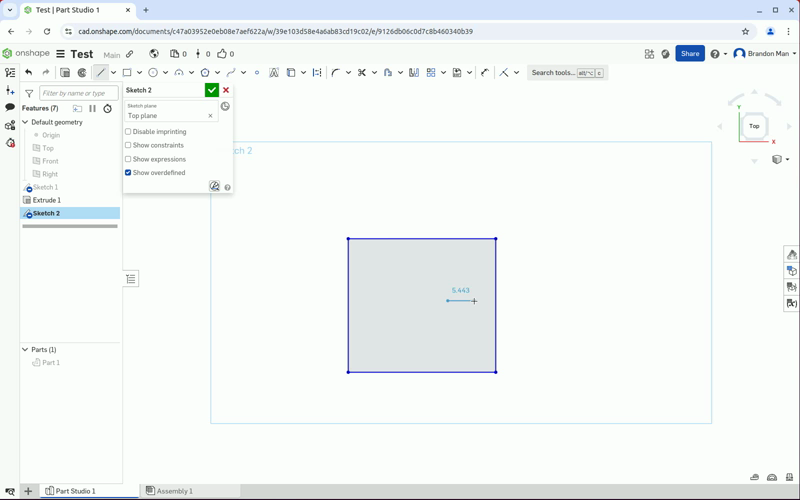
mouse_move(504, 300)
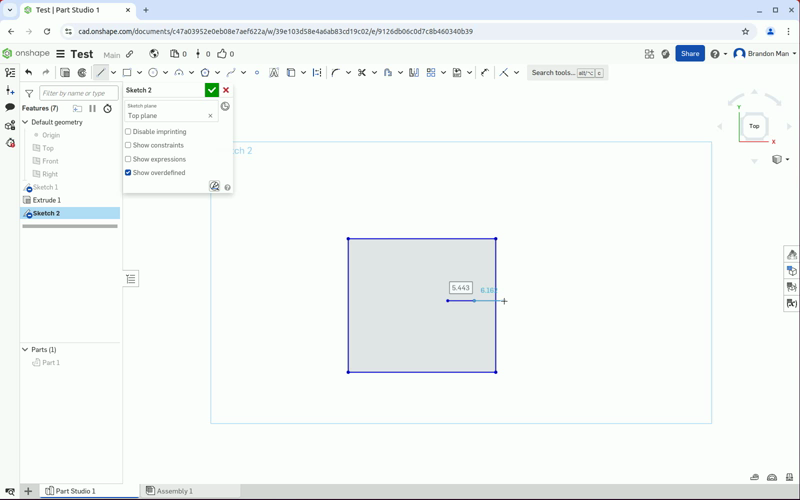
mouse_move(474, 266)
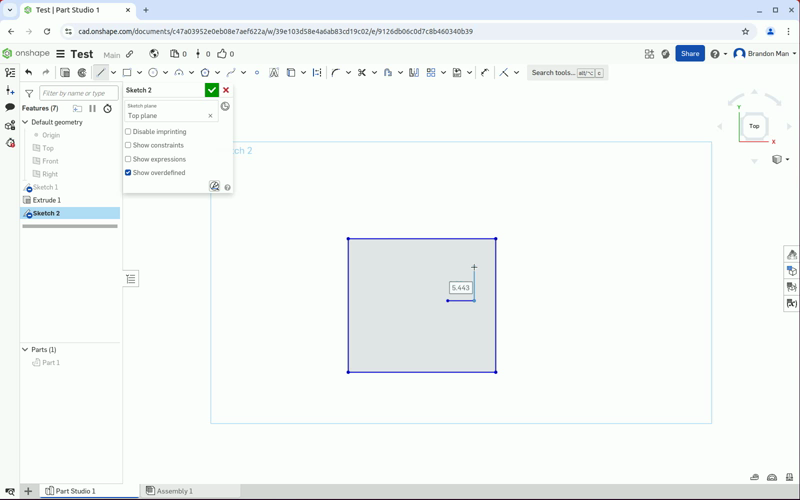
click(474, 266)
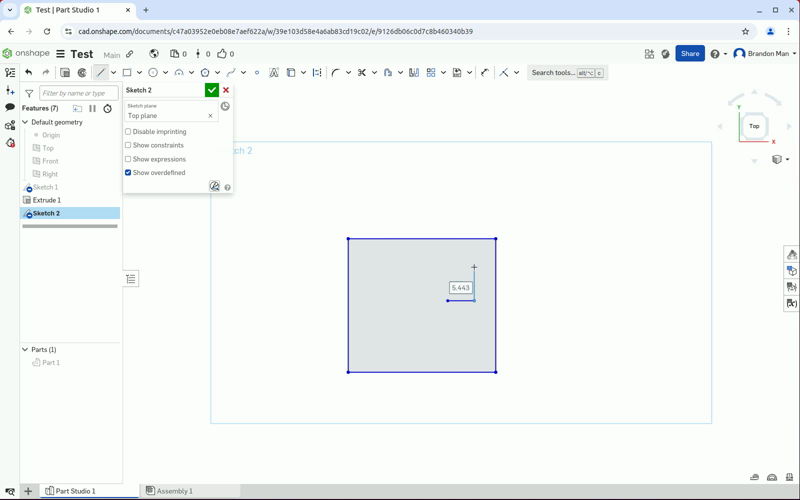
key_up(shift)
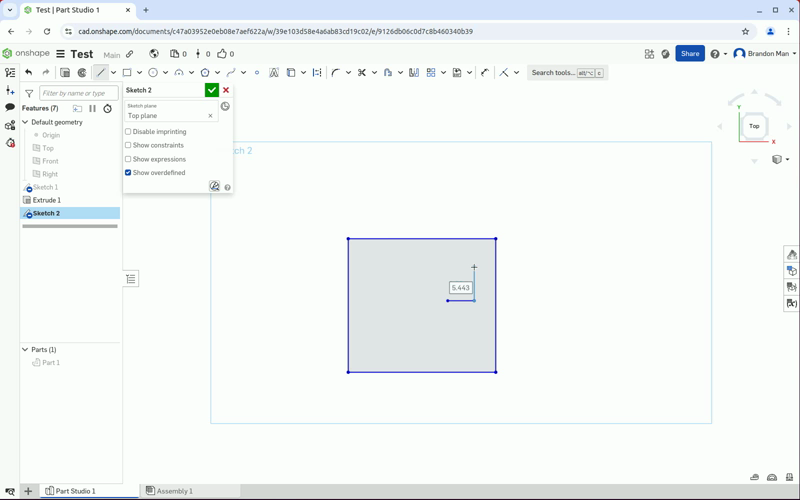
key_down(shift)
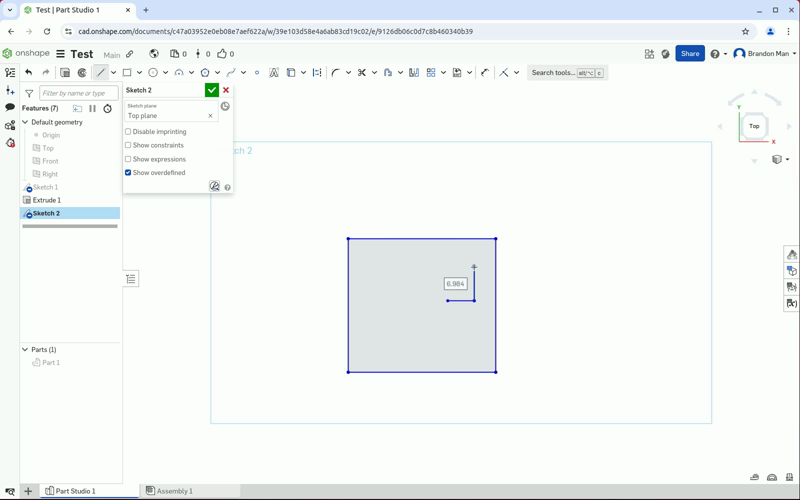
mouse_move(504, 266)
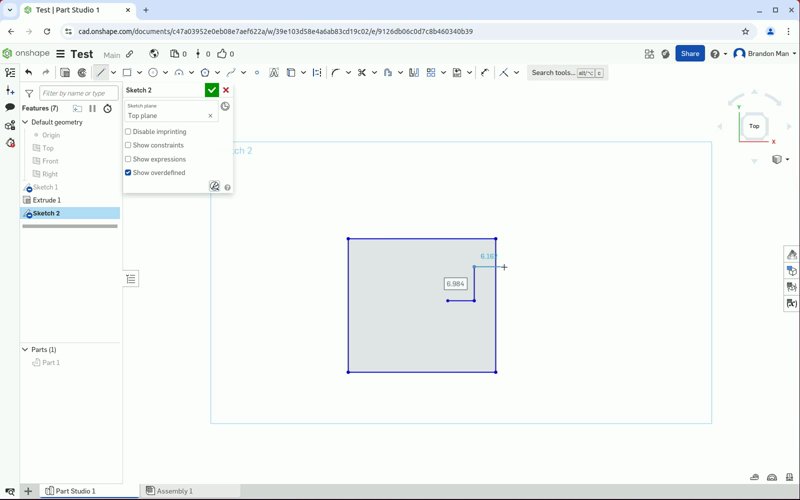
mouse_move(447, 266)
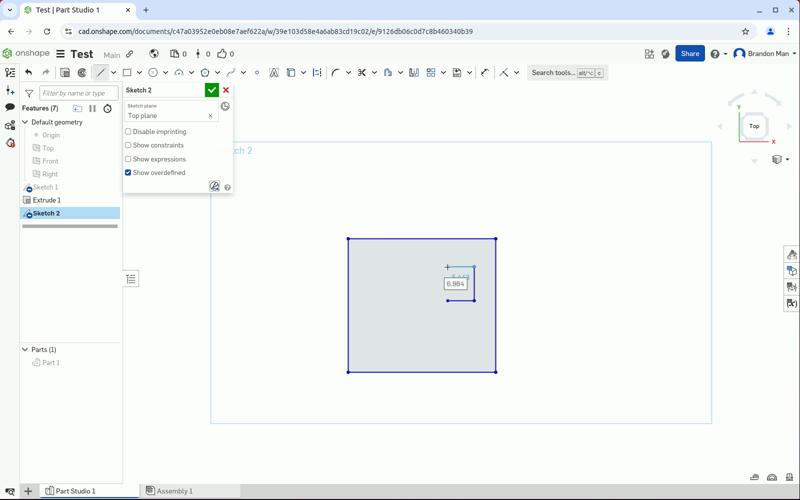
click(447, 266)
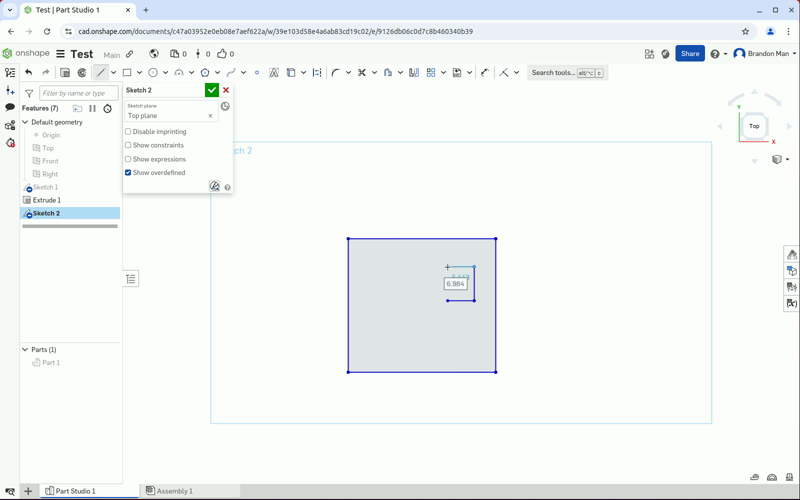
key_up(shift)
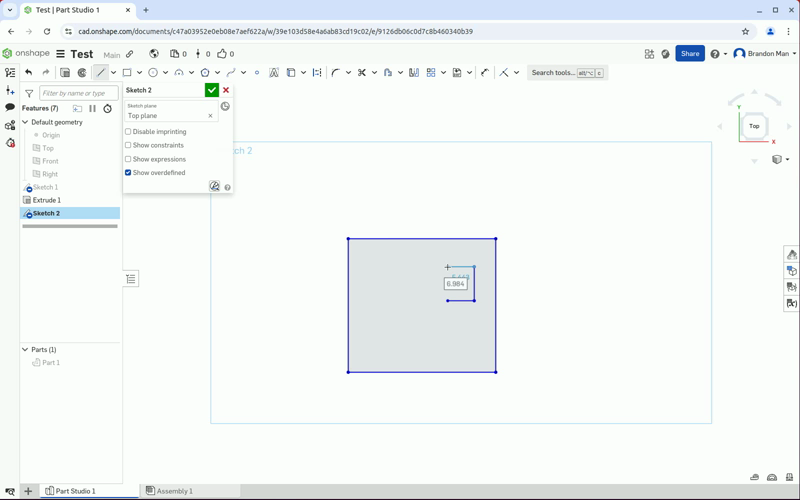
mouse_move(477, 266)
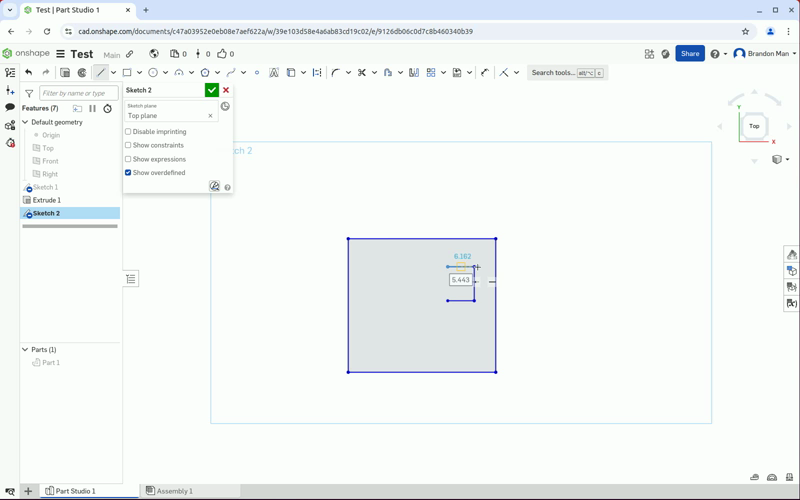
key_down(shift)
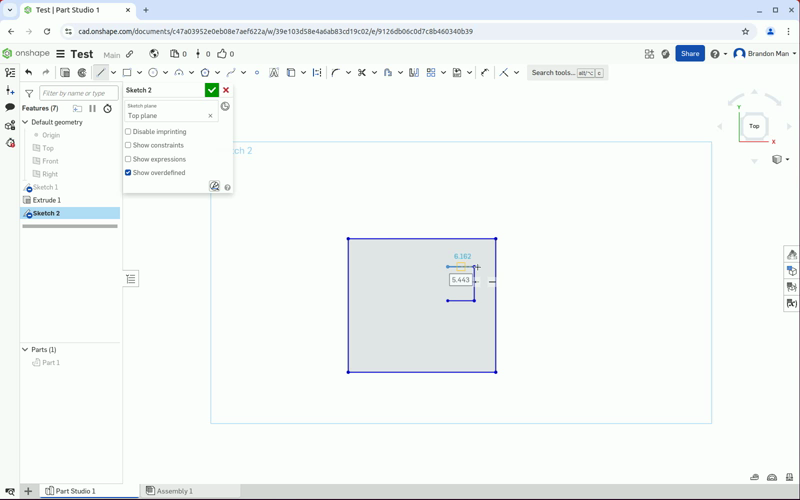
mouse_move(447, 300)
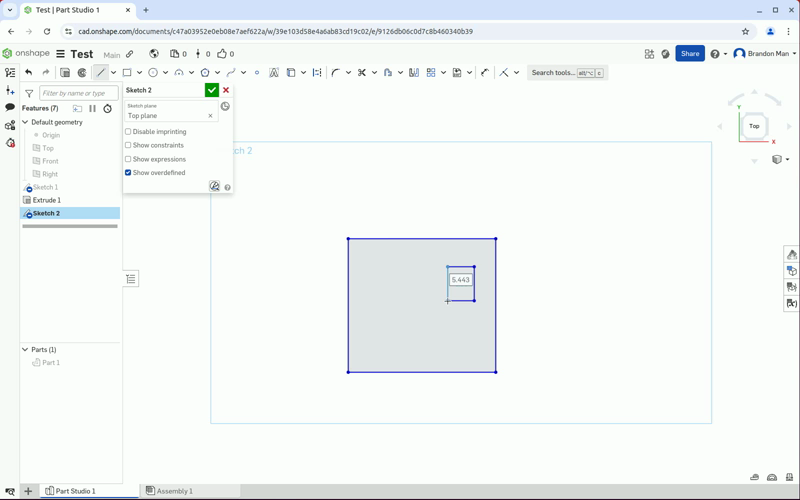
key_up(shift)
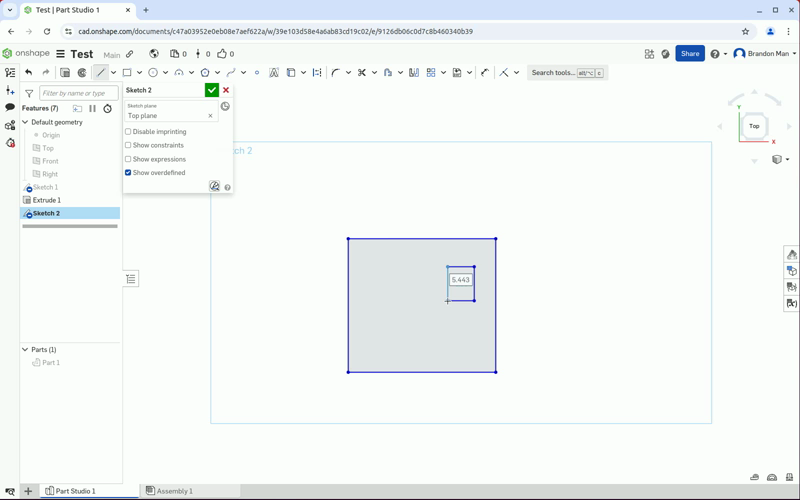
click(447, 300)
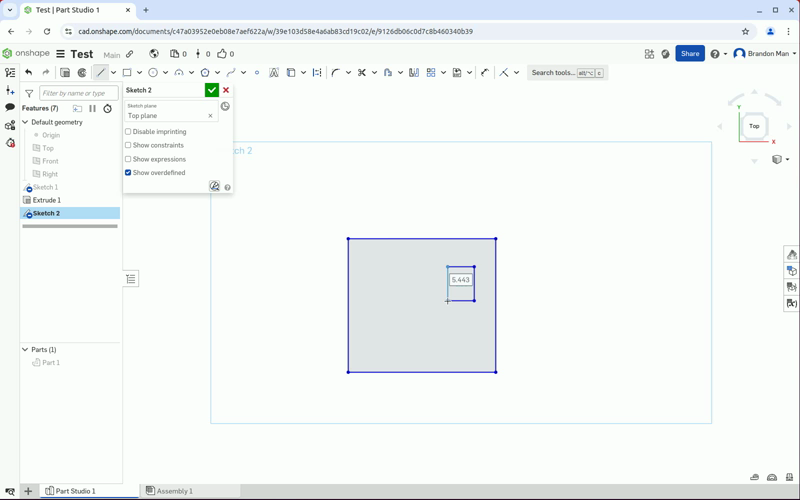
key(esc)
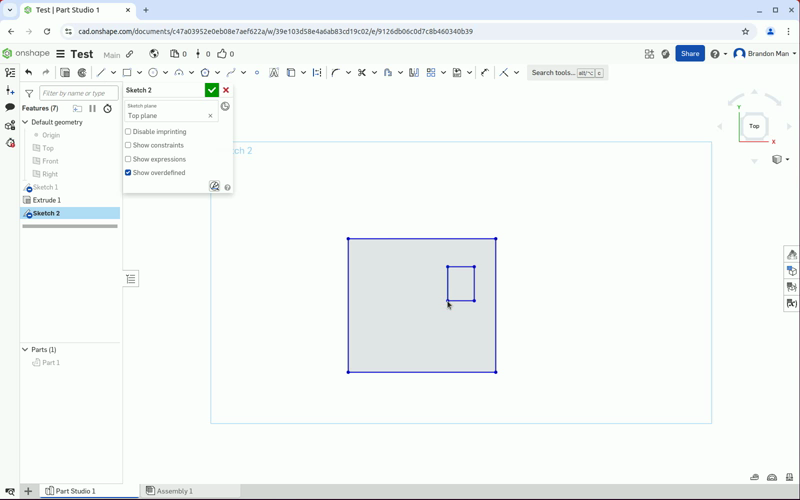
mouse_move(370, 269)
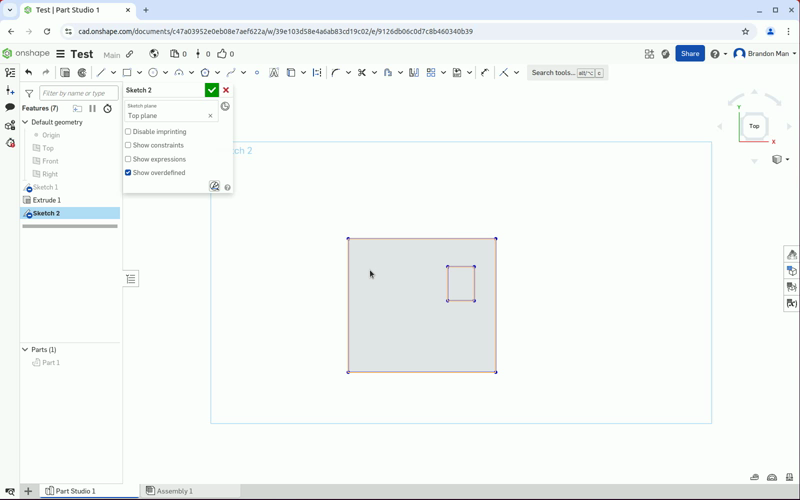
click(370, 269)
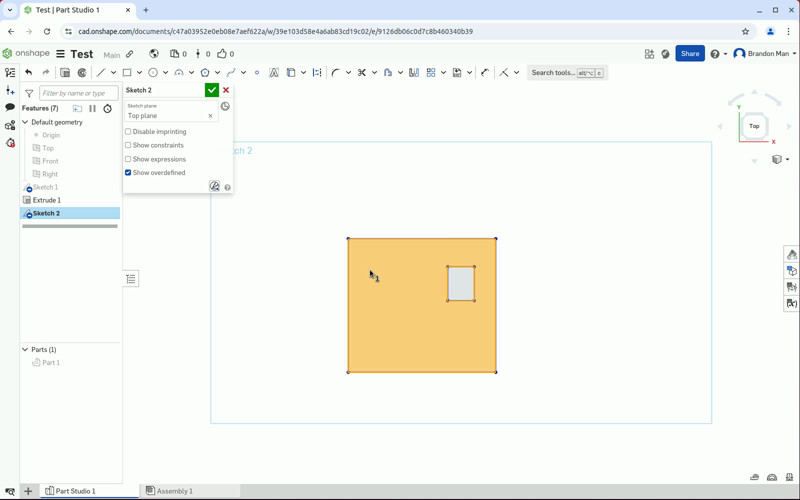
mouse_move(73, 352)
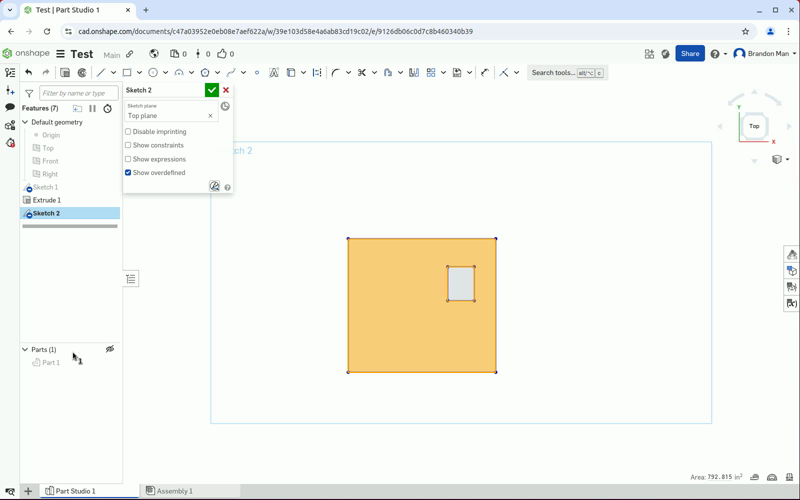
key(shift+y)
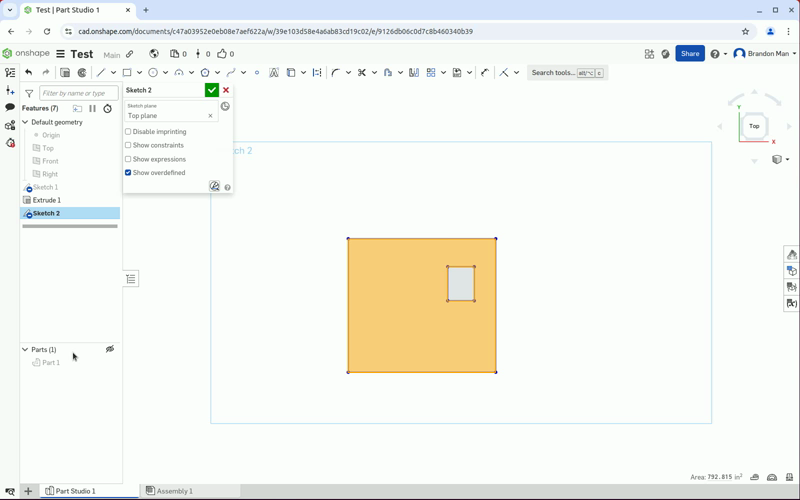
key(shift+e)
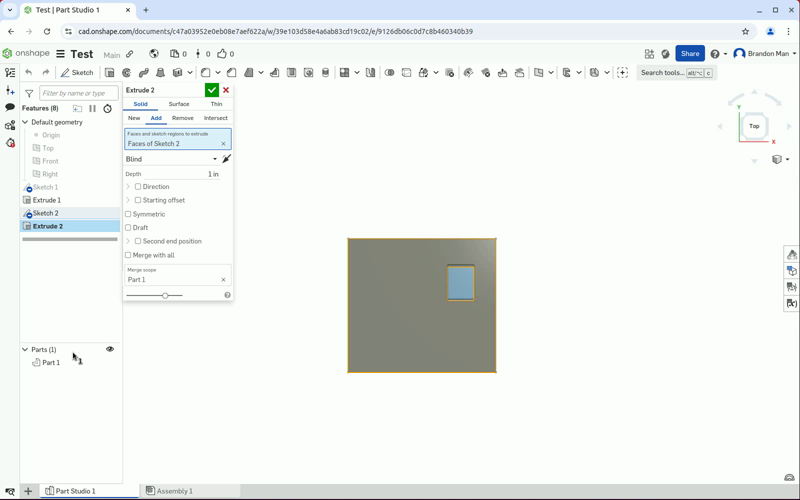
mouse_move(143, 106)
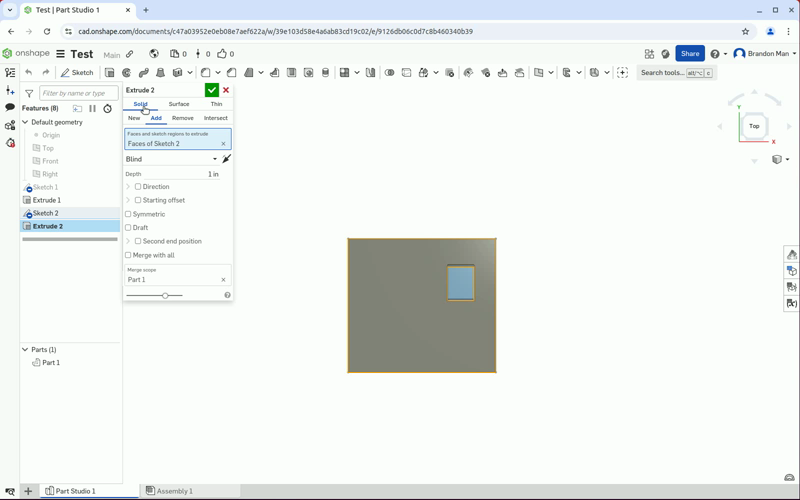
click(143, 106)
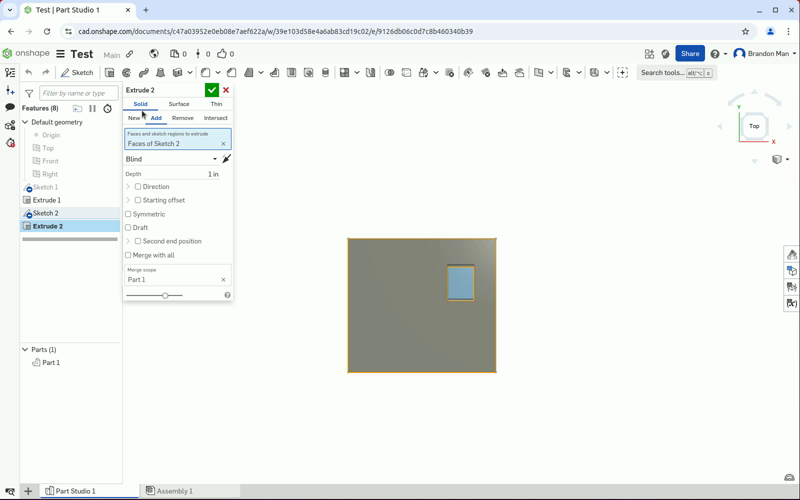
mouse_move(137, 120)
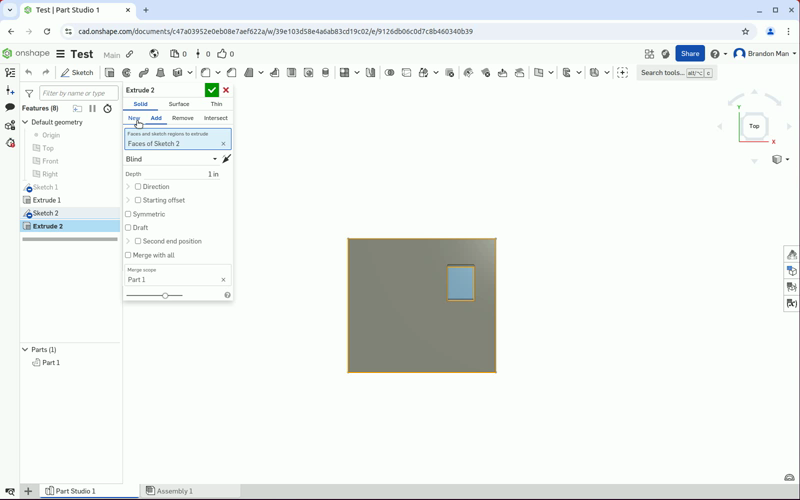
click(137, 120)
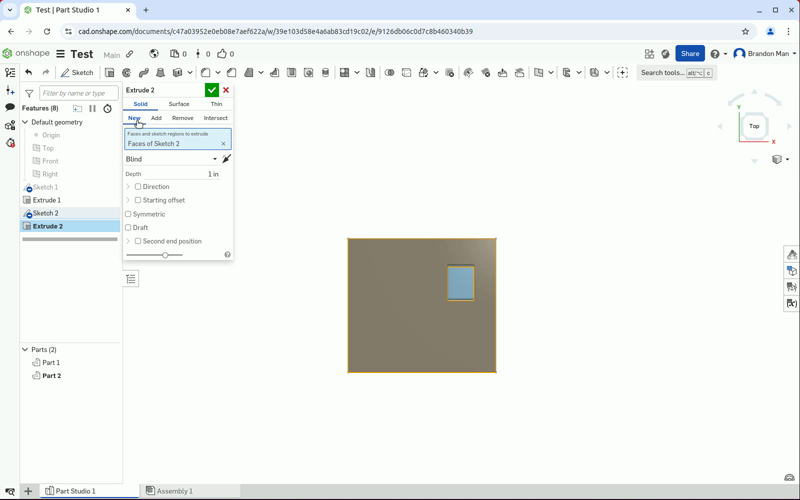
key(tab, 4)
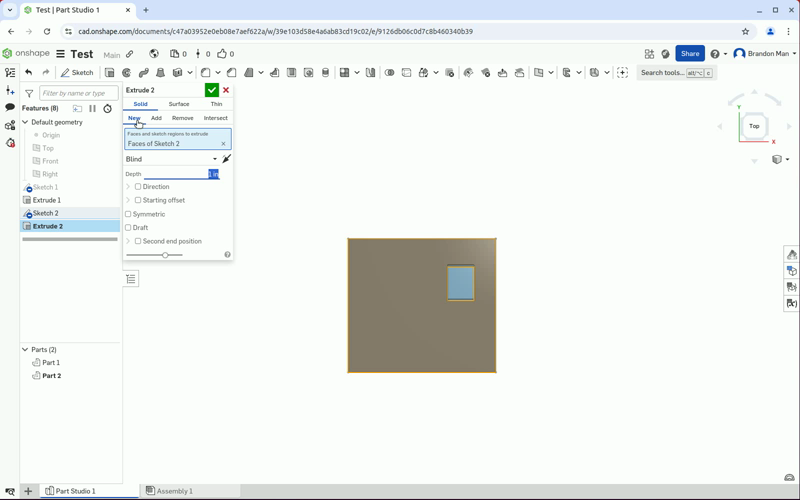
text(2.648)
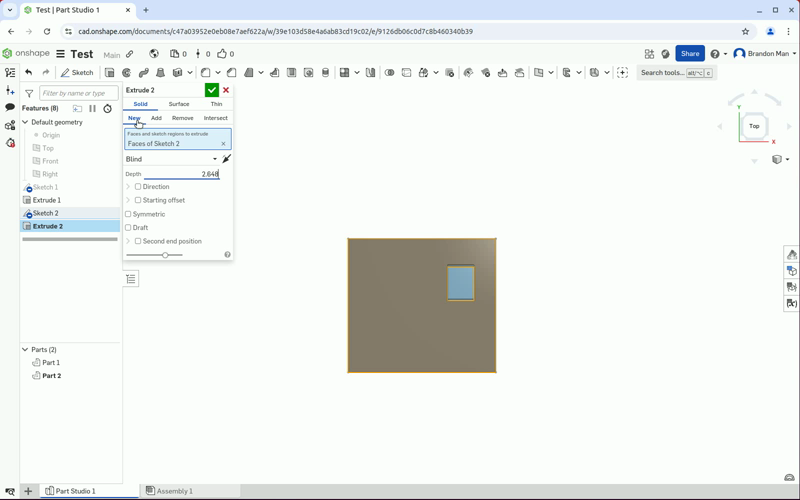
key(enter)
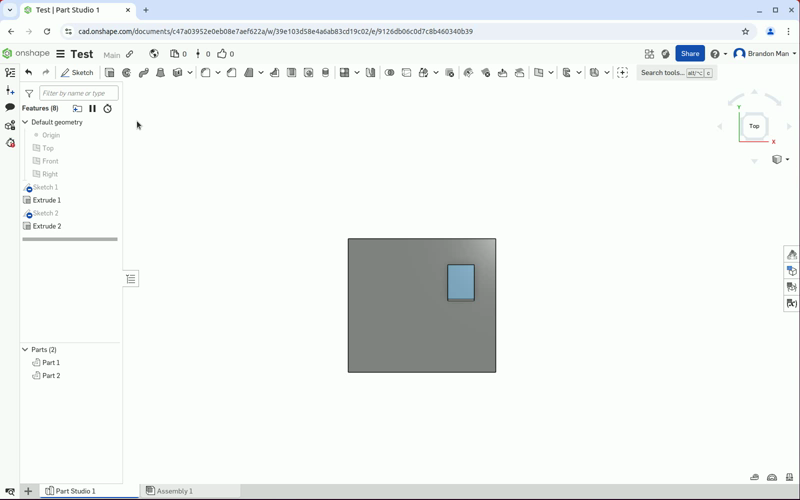
key(shift+h)
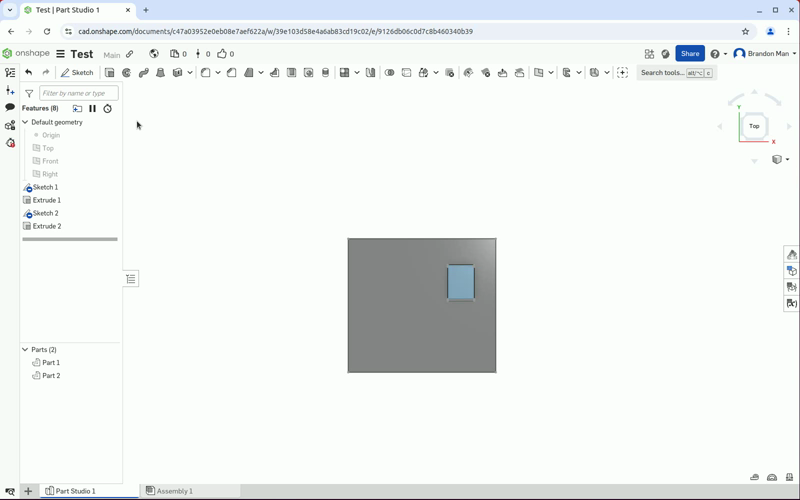
key(shift+h)
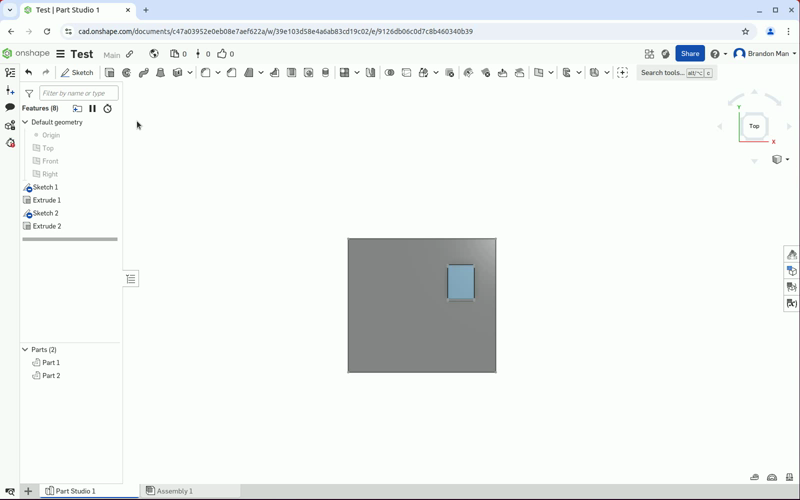
key(shift+7)
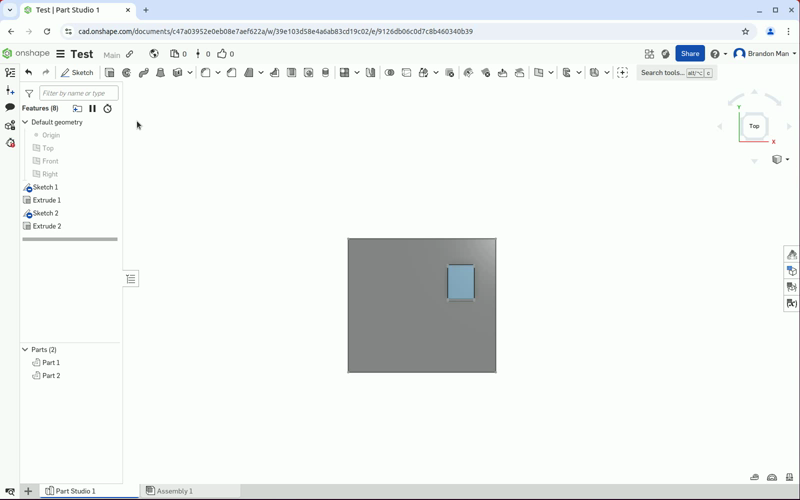
key(up, 3)
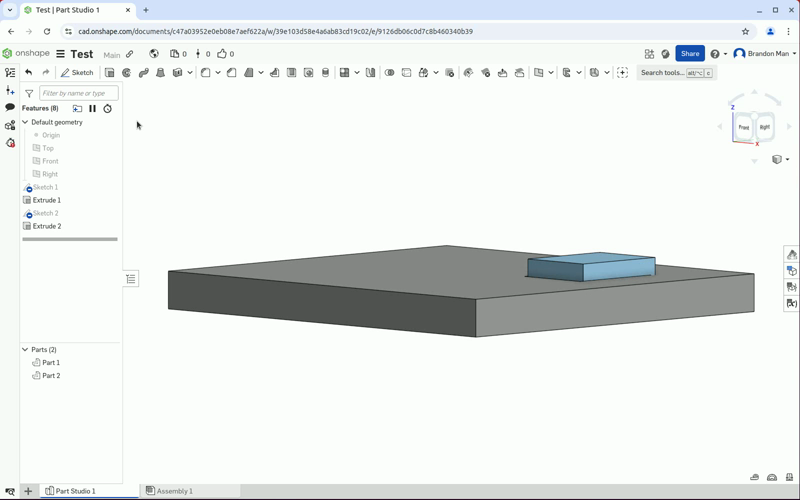
key(left, 3)
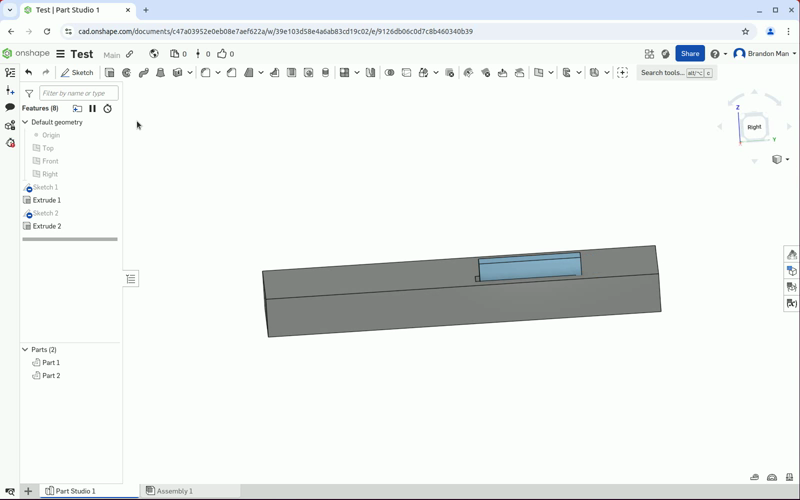
key(right, 3)
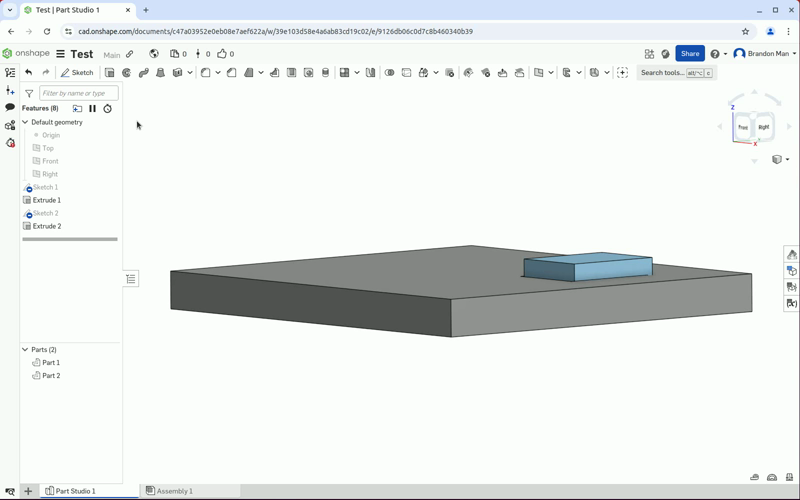
key(down, 3)
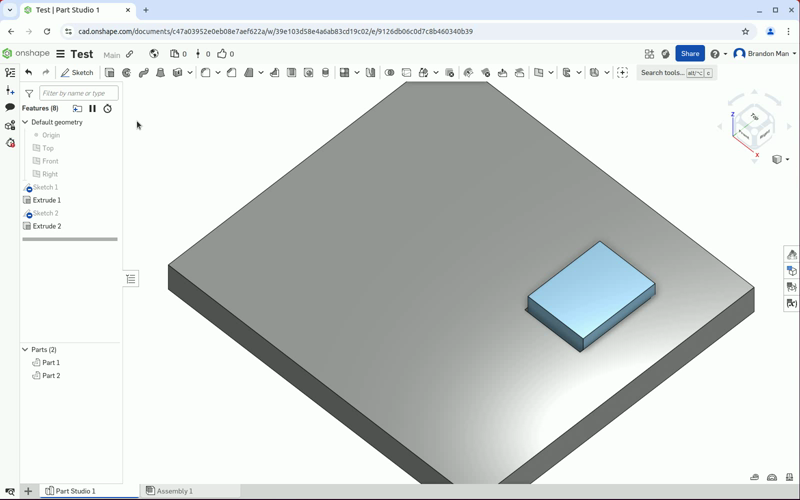
mouse_move(73, 189)
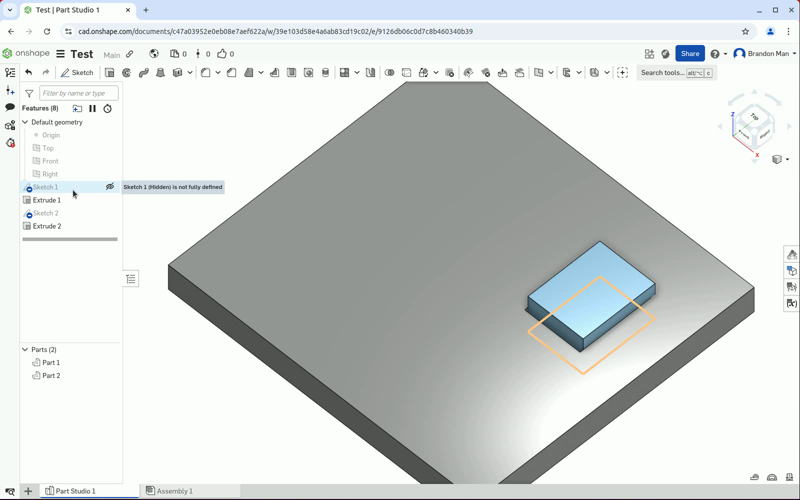
click(73, 189)